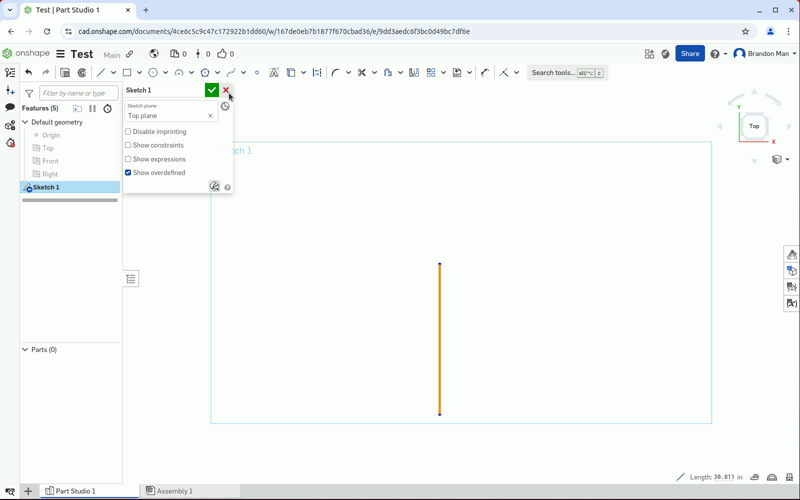
key(shift+h)
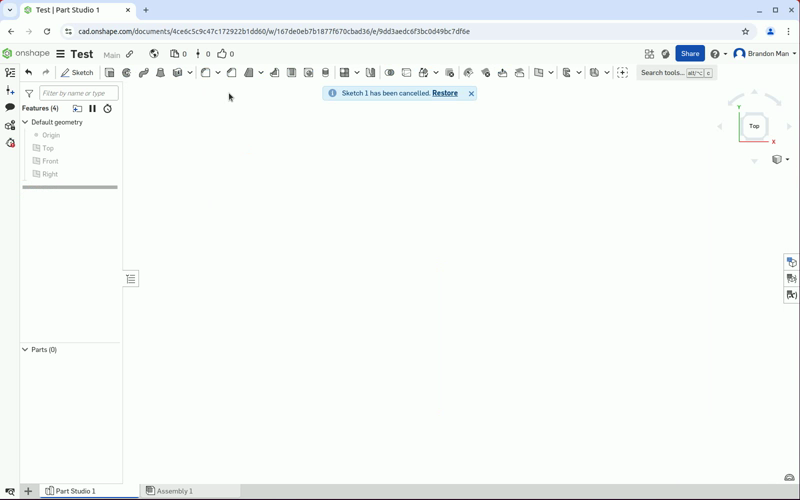
mouse_move(73, 352)
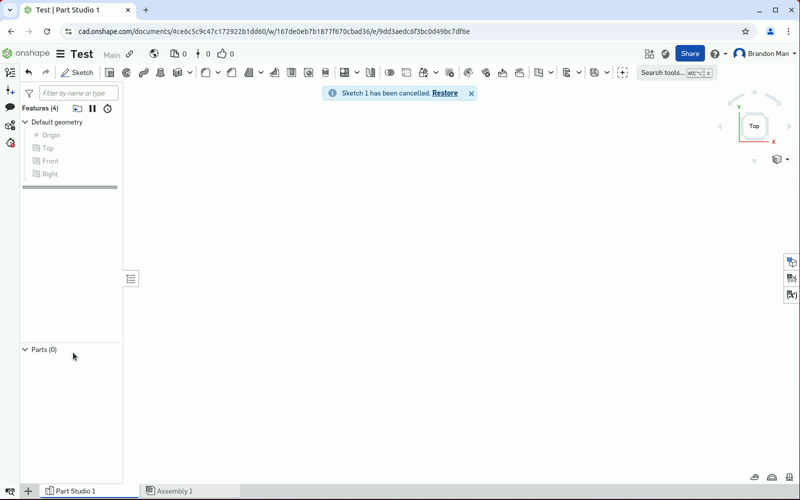
key(y)
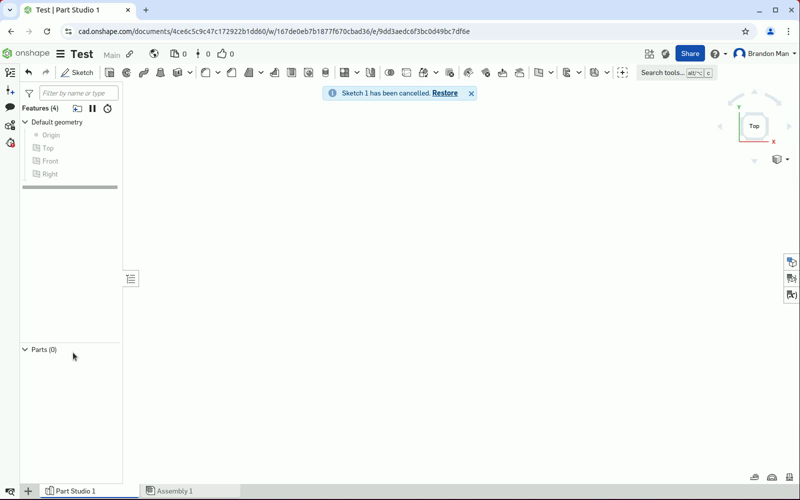
key(shift+p)
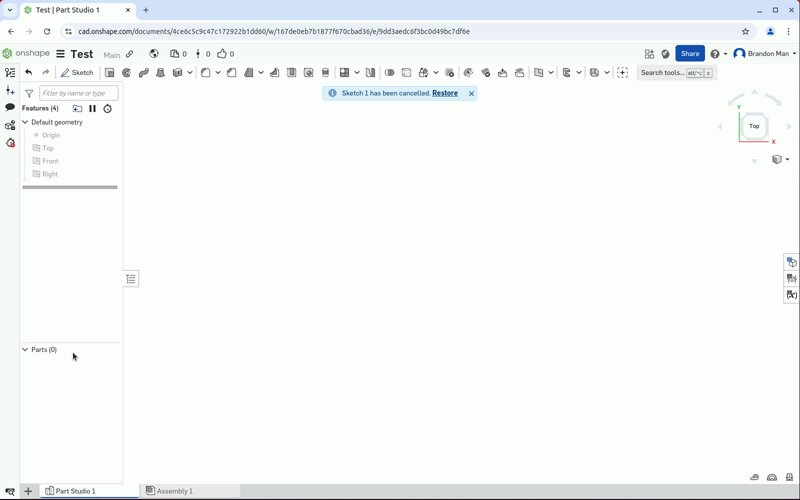
key(space)
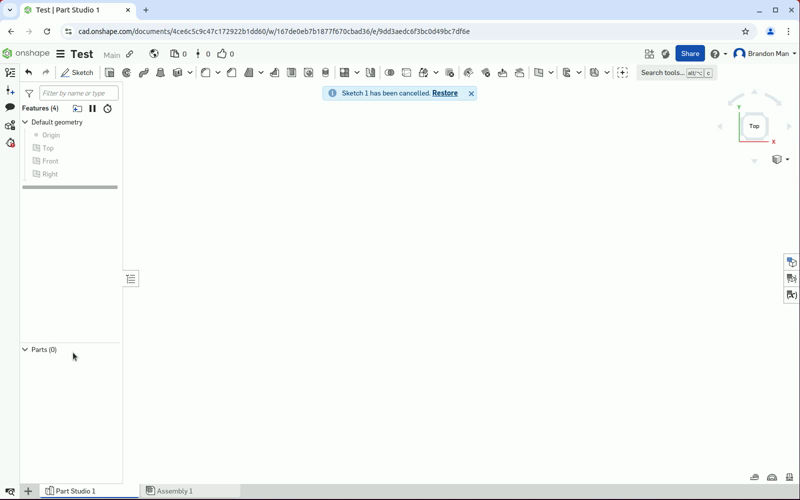
key_down(shift)
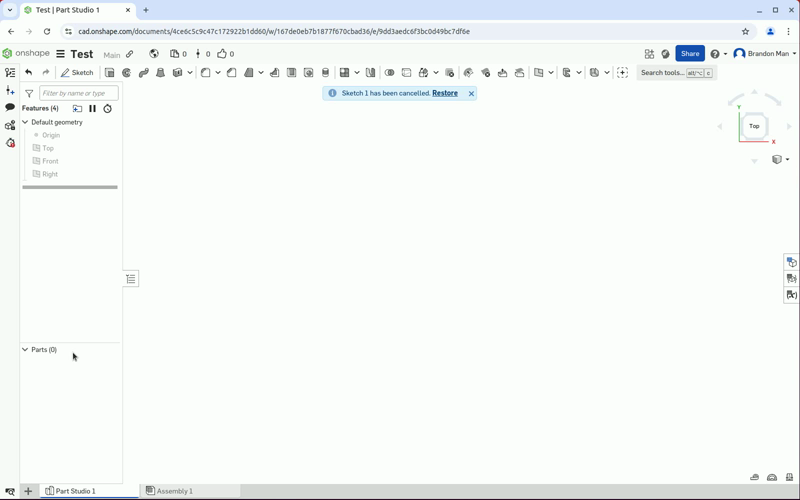
key(up)
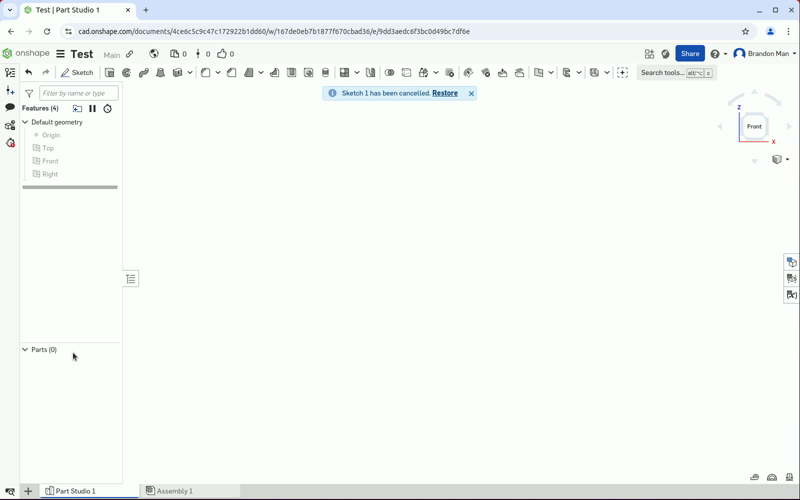
key_up(shift)
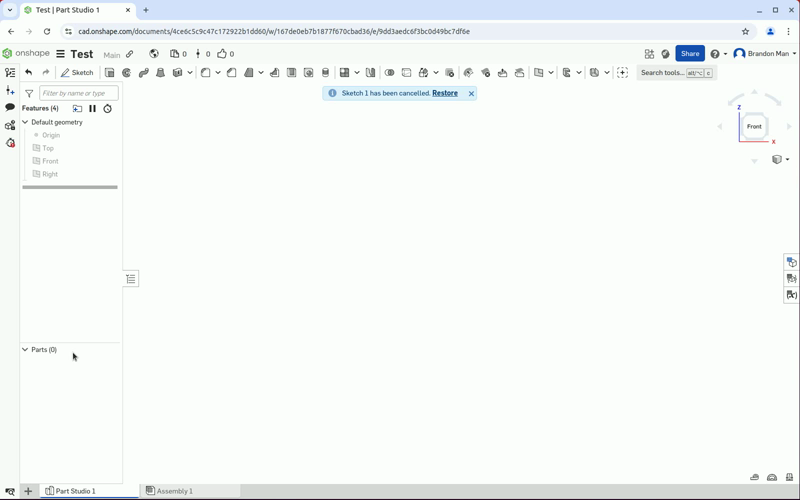
mouse_move(73, 352)
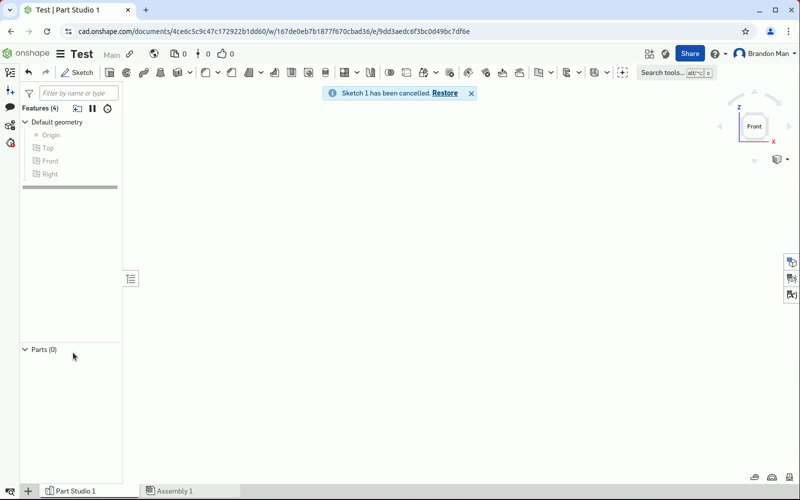
key(shift+y)
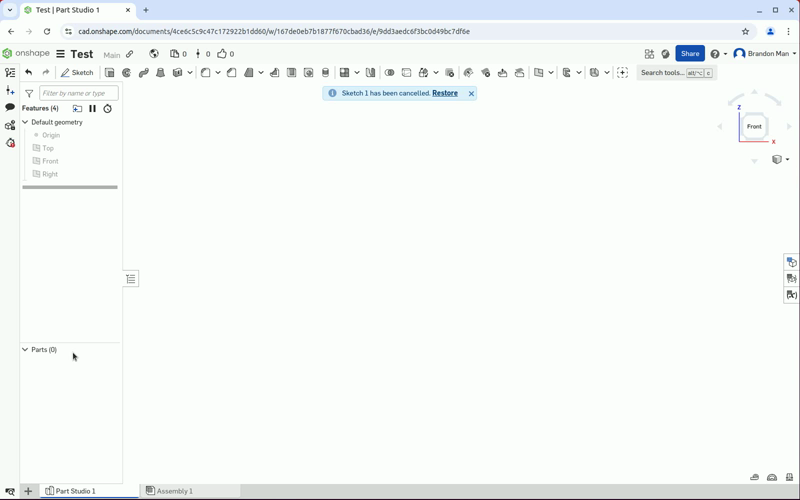
key(shift+s)
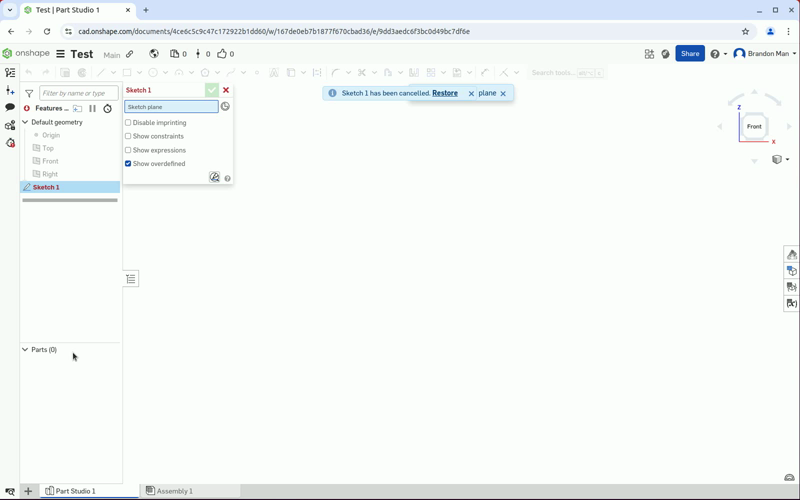
mouse_move(73, 163)
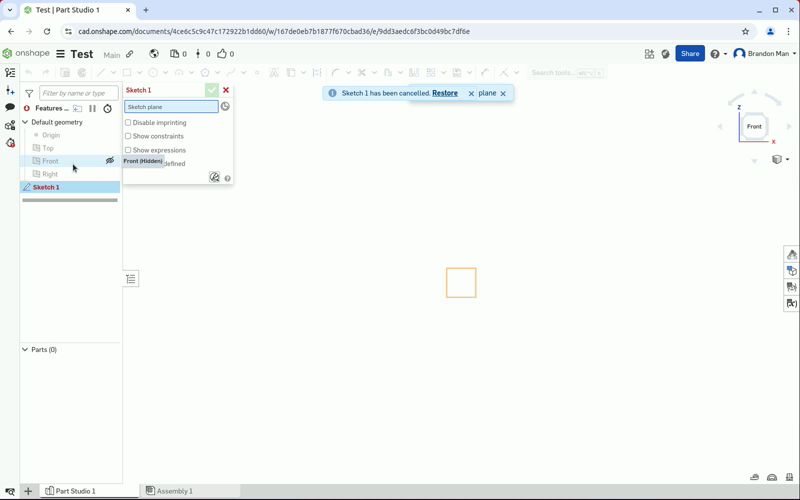
click(73, 163)
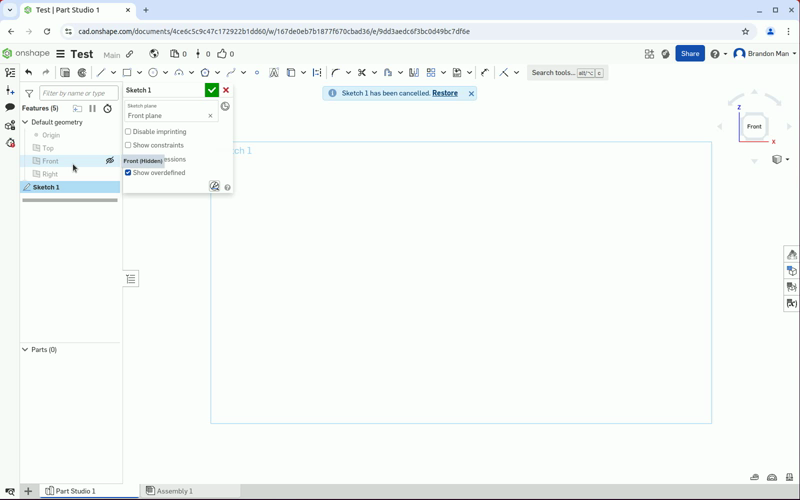
mouse_move(73, 352)
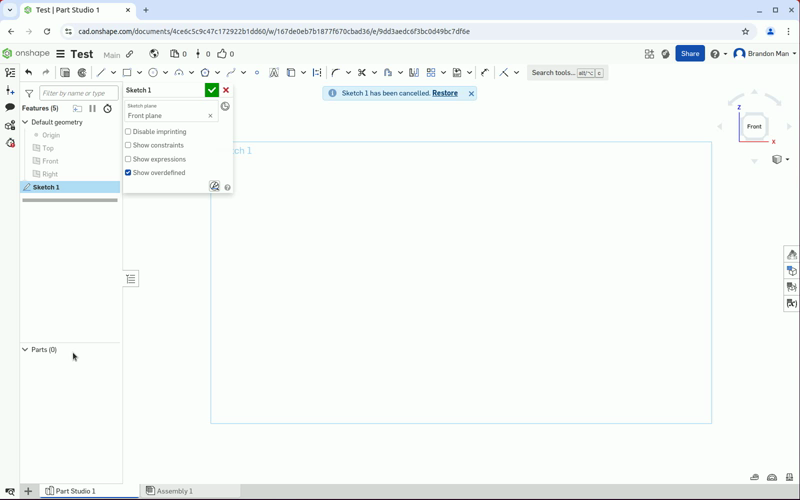
key(y)
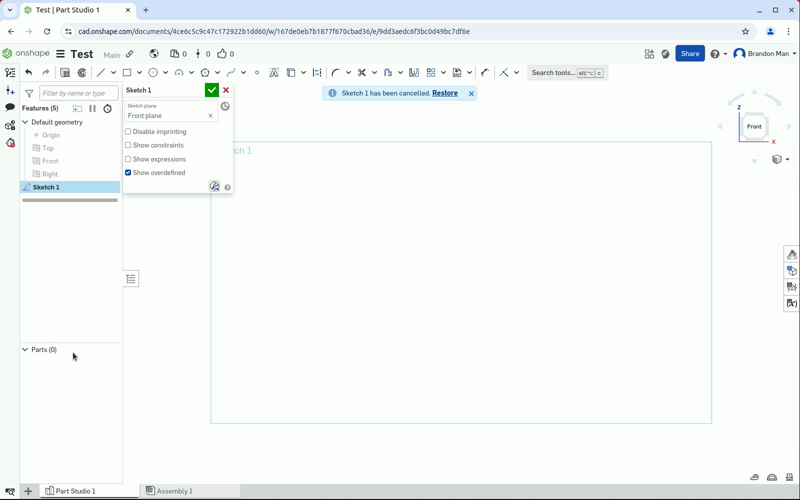
key(l)
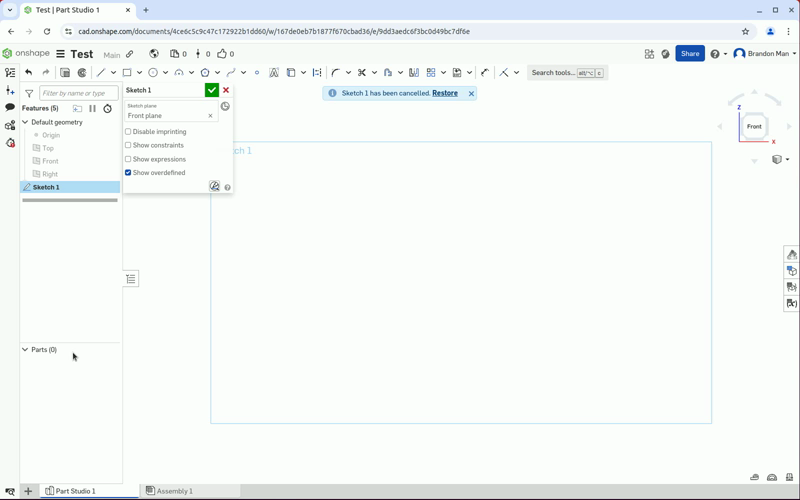
key_down(shift)
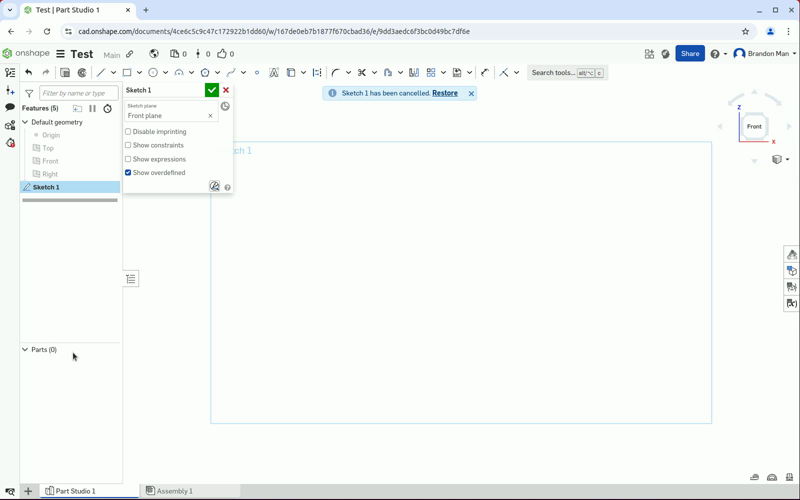
mouse_move(352, 370)
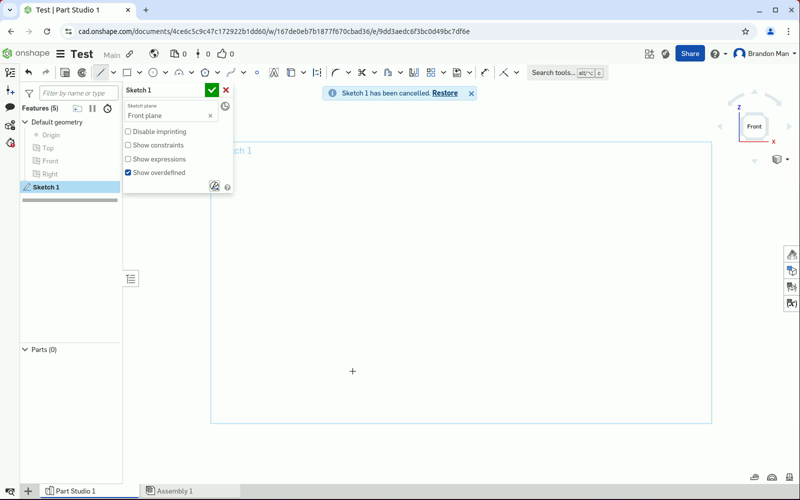
click(352, 370)
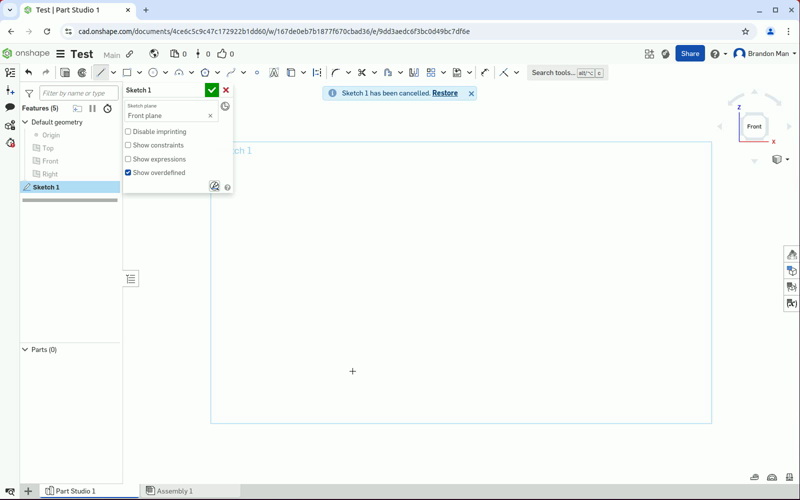
key_up(shift)
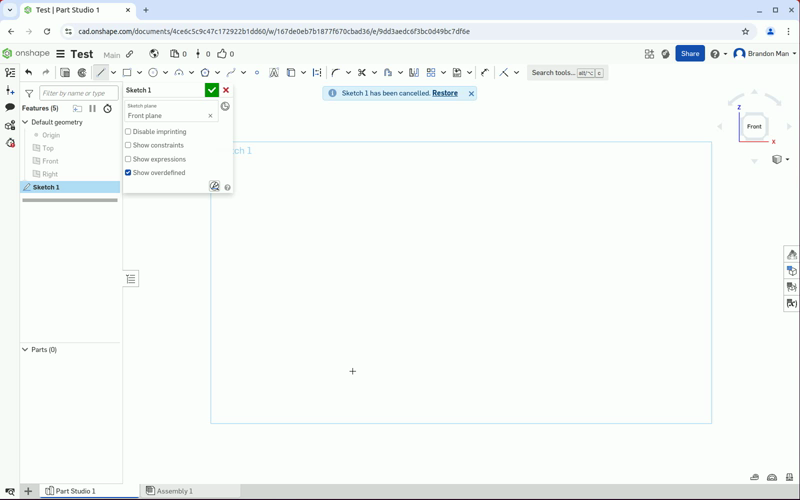
key_down(shift)
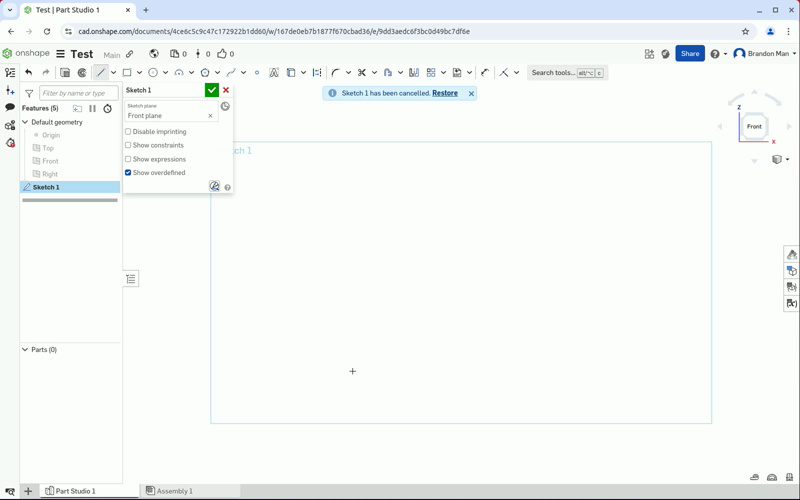
mouse_move(572, 370)
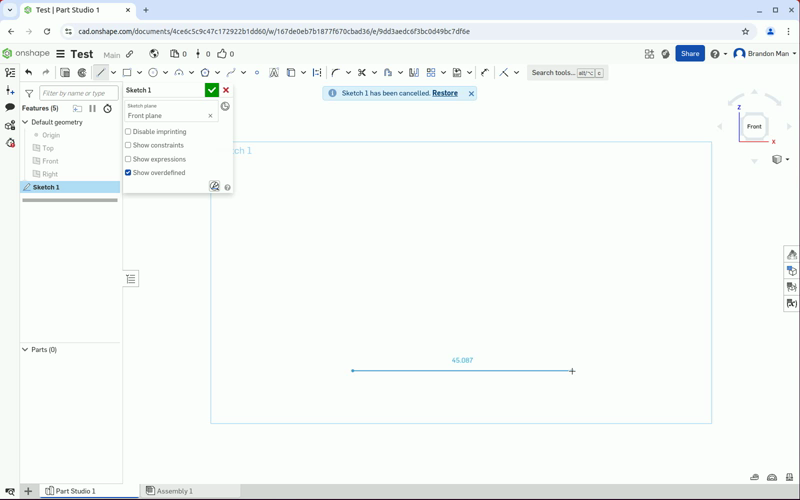
click(572, 370)
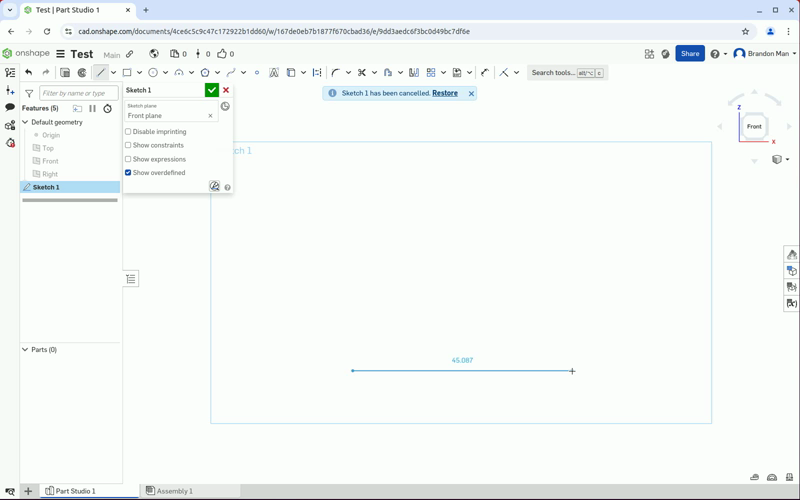
key_up(shift)
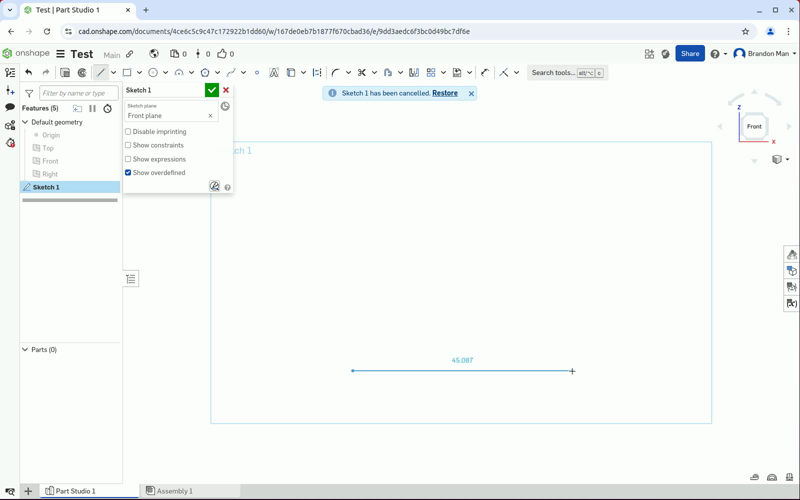
key_down(shift)
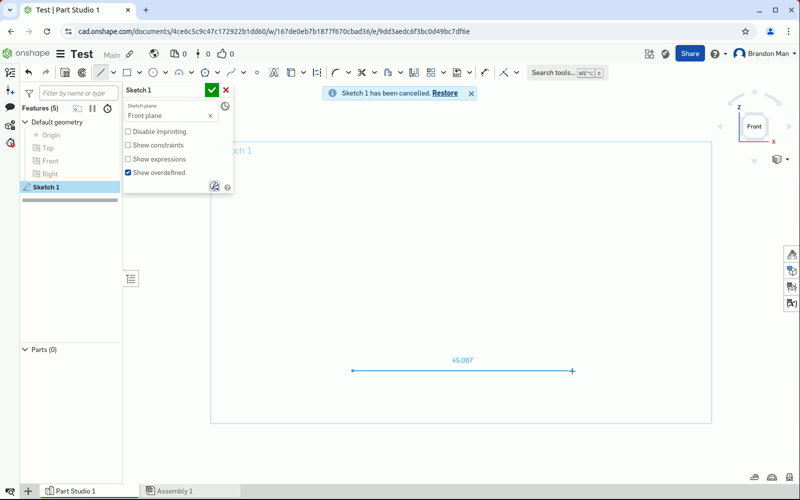
mouse_move(572, 260)
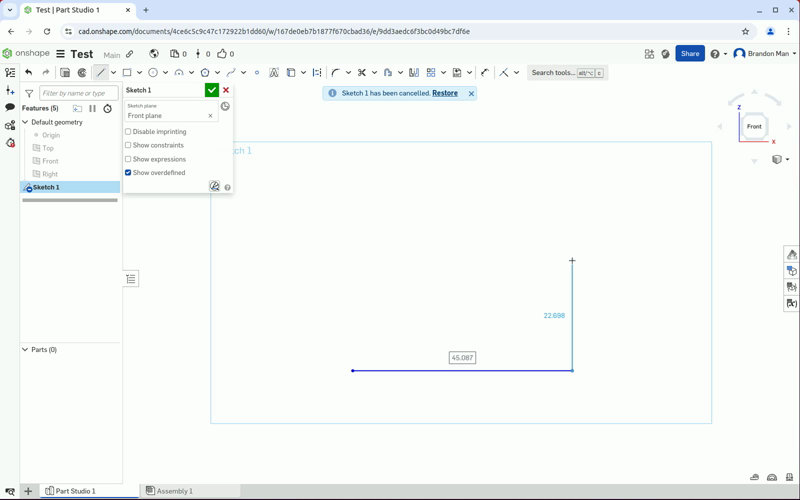
click(572, 260)
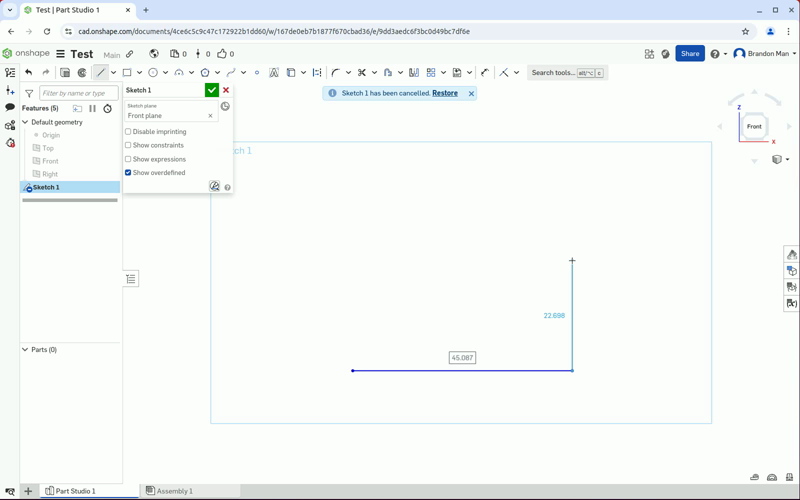
key_up(shift)
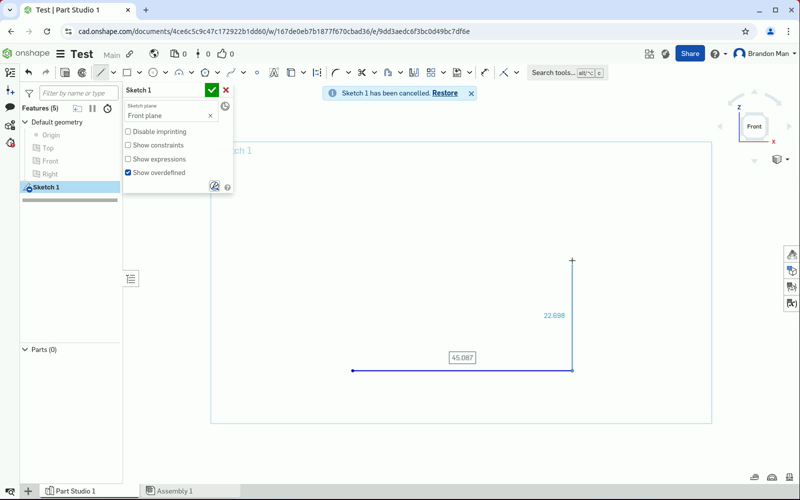
key_down(shift)
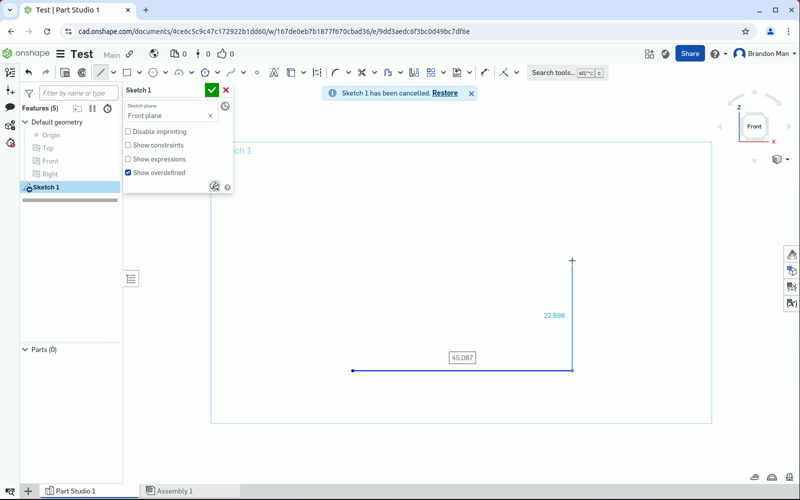
mouse_move(589, 260)
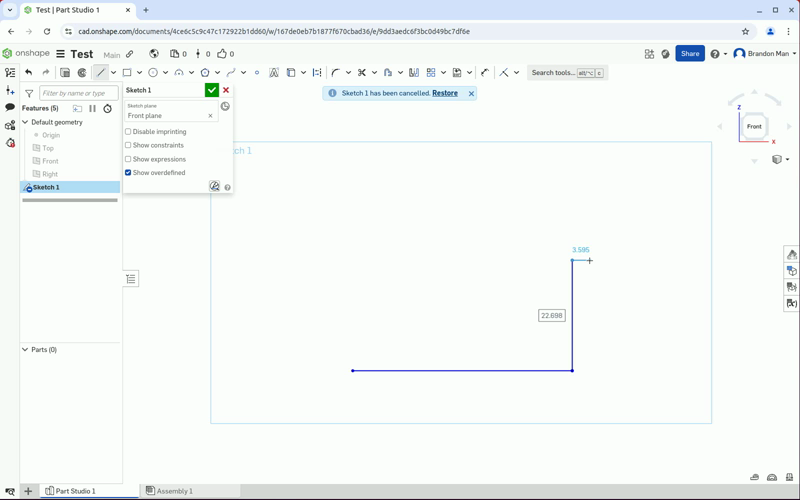
mouse_move(528, 260)
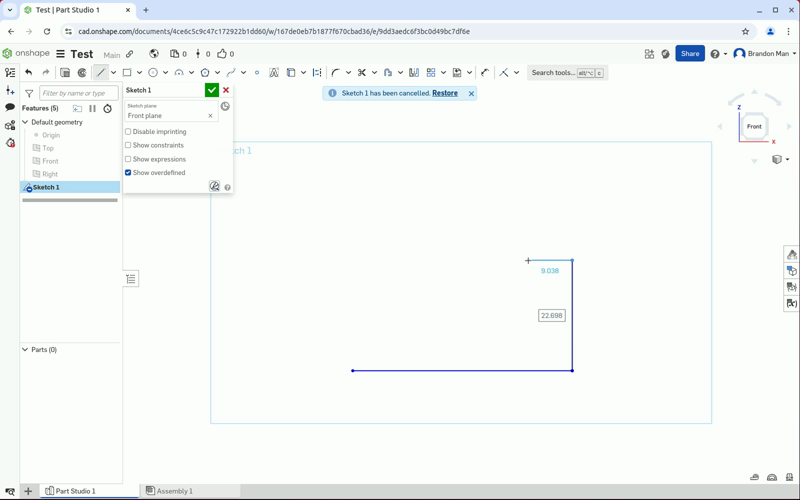
click(528, 260)
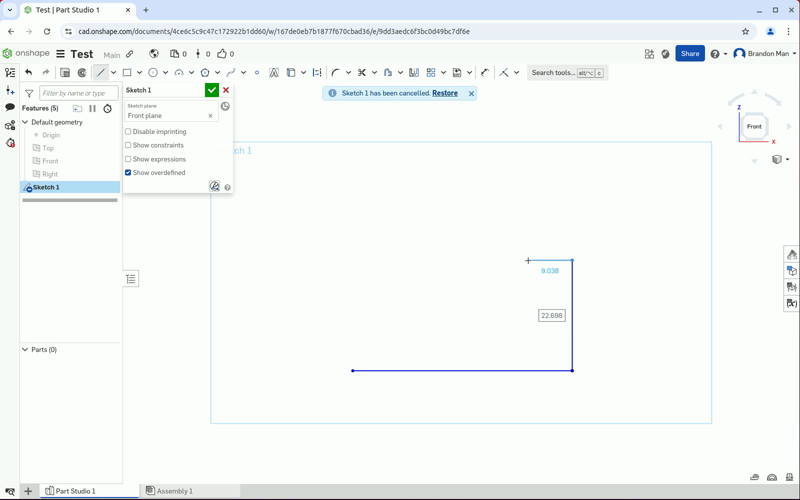
key_up(shift)
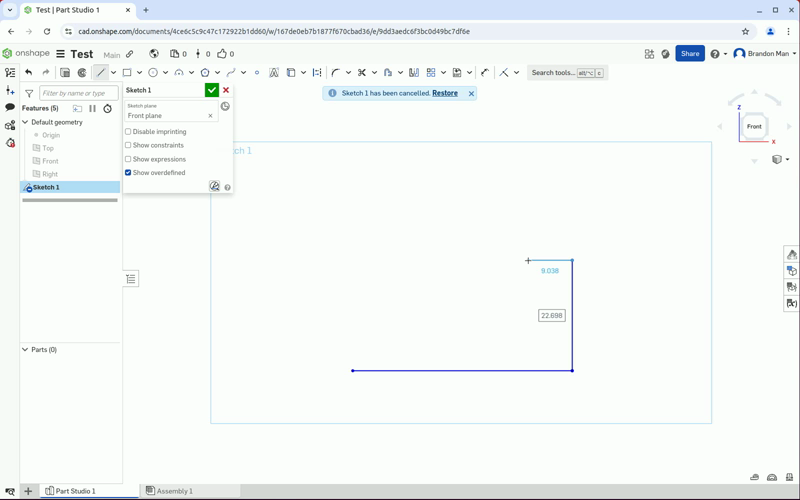
key_down(shift)
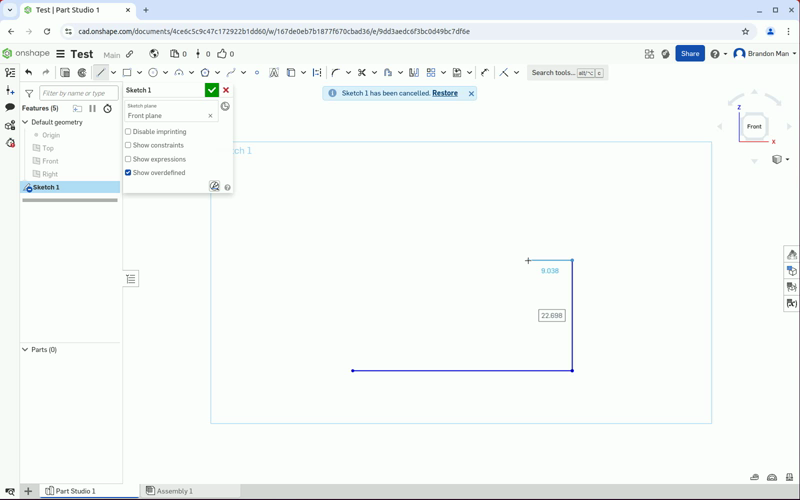
mouse_move(558, 260)
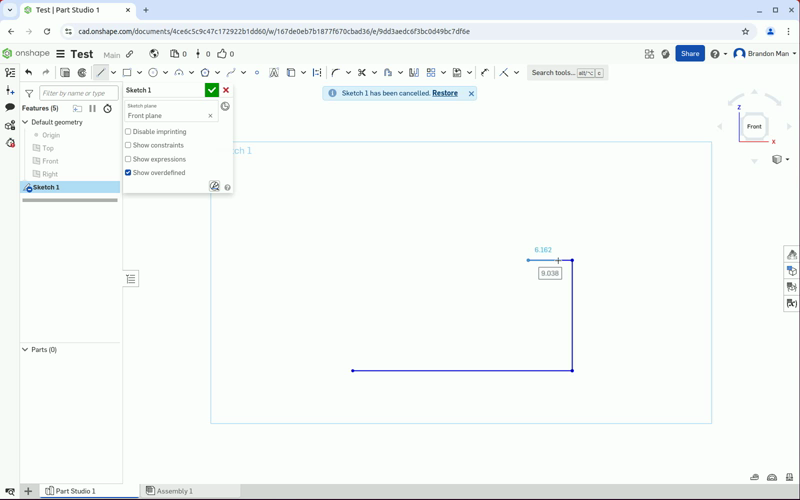
mouse_move(528, 317)
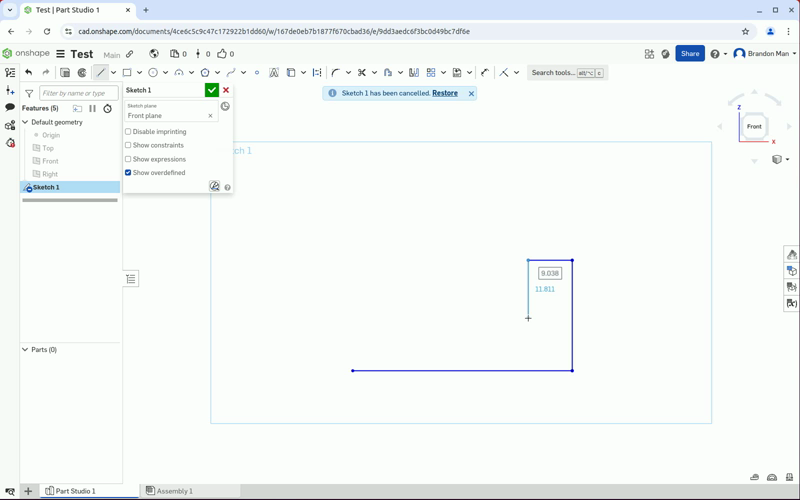
click(528, 317)
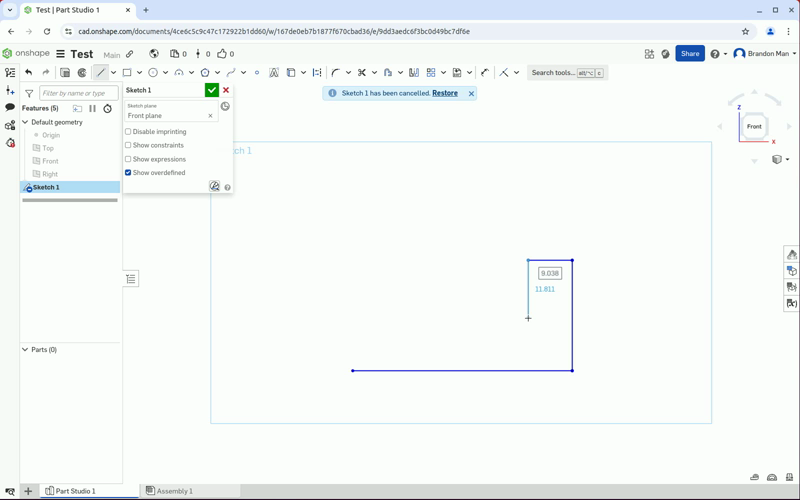
key_up(shift)
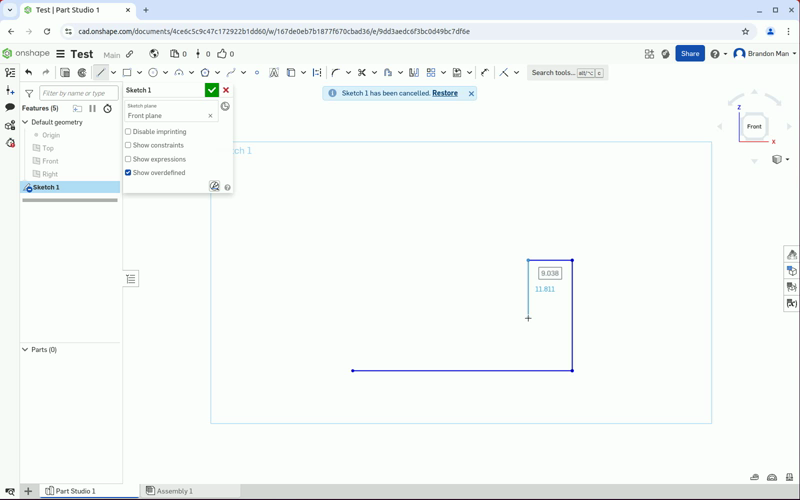
key_down(shift)
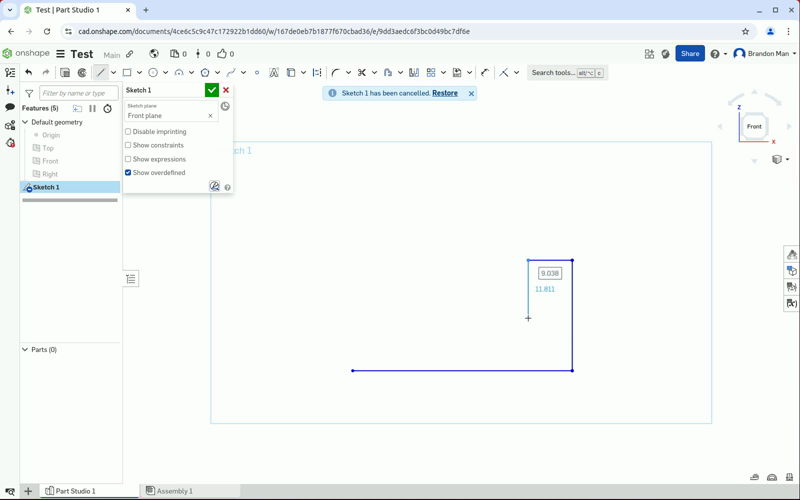
mouse_move(398, 317)
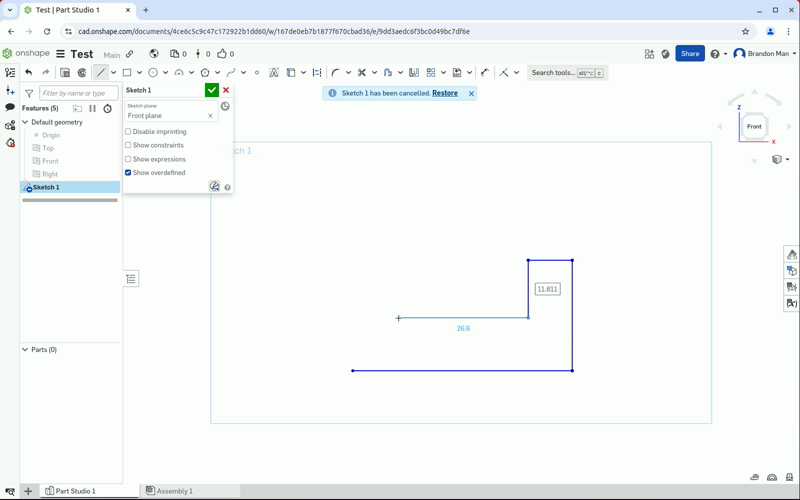
click(398, 317)
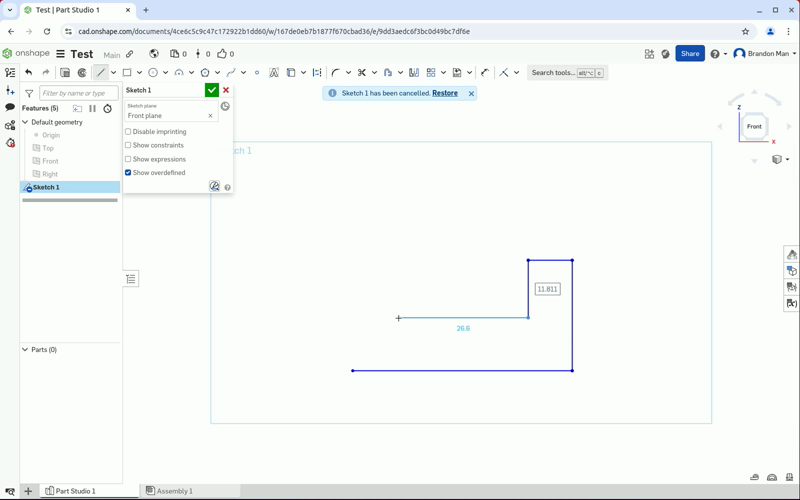
key_up(shift)
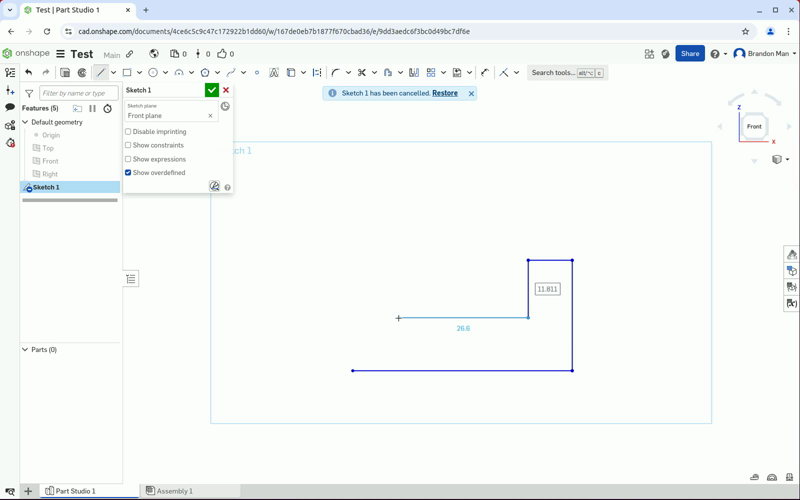
key_down(shift)
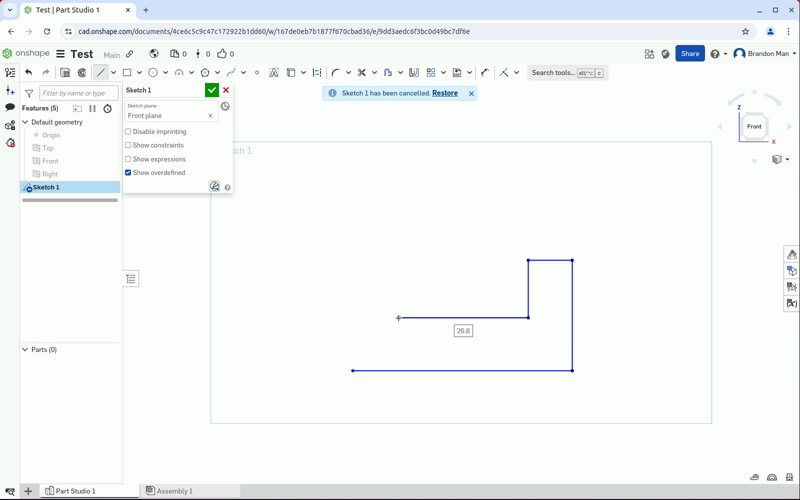
mouse_move(428, 317)
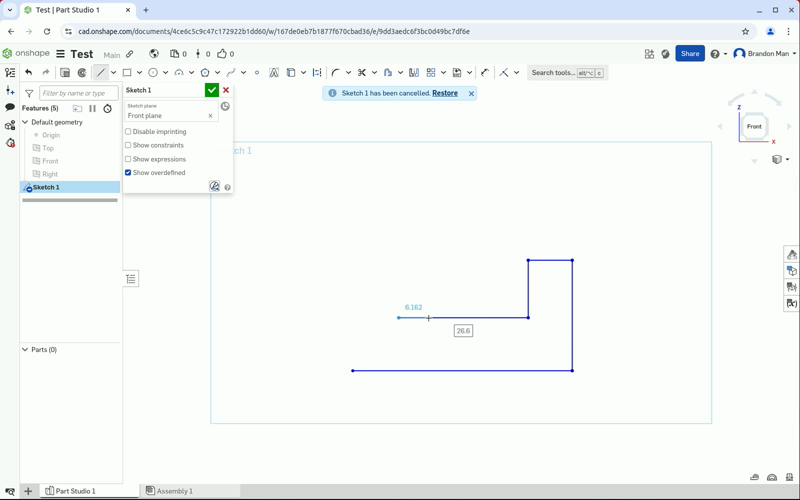
mouse_move(398, 260)
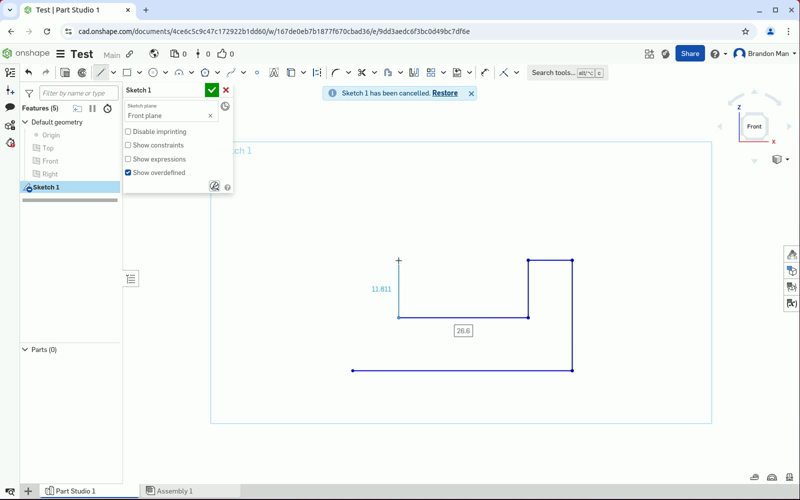
click(398, 260)
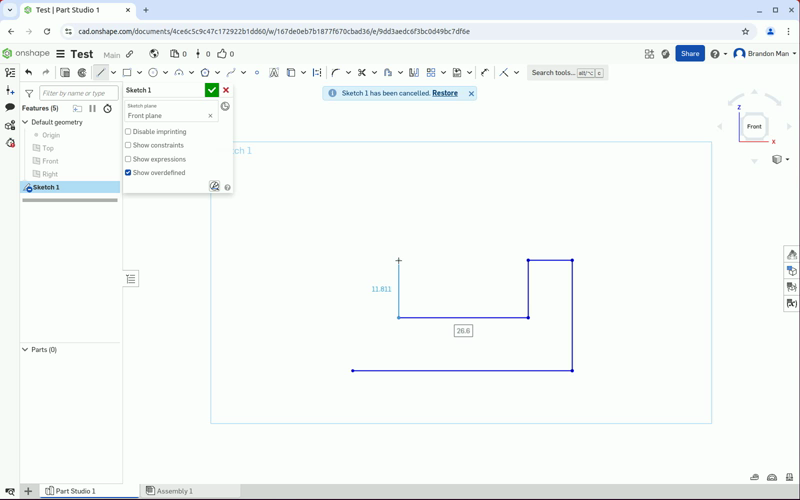
key_up(shift)
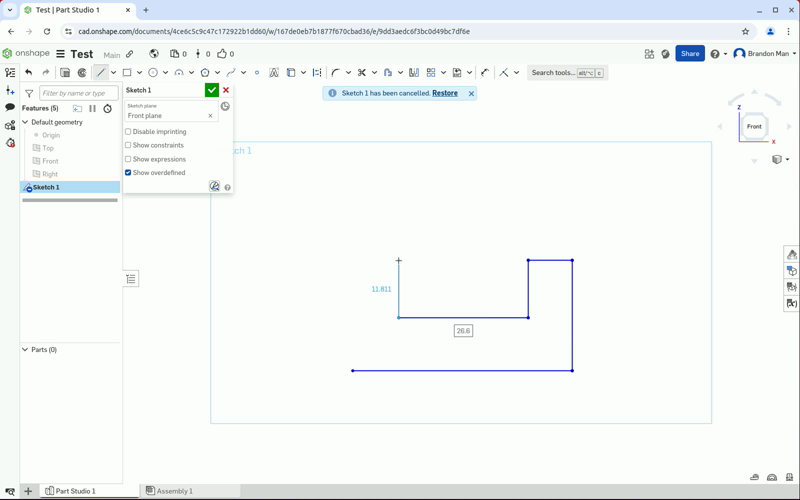
key_down(shift)
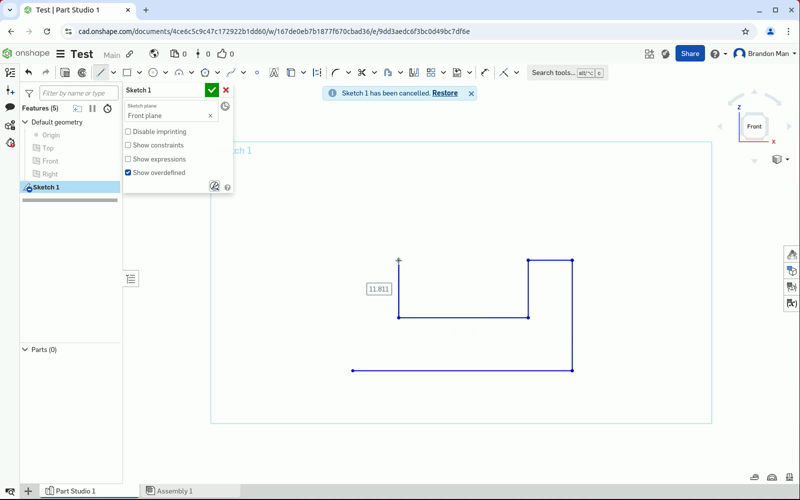
mouse_move(428, 260)
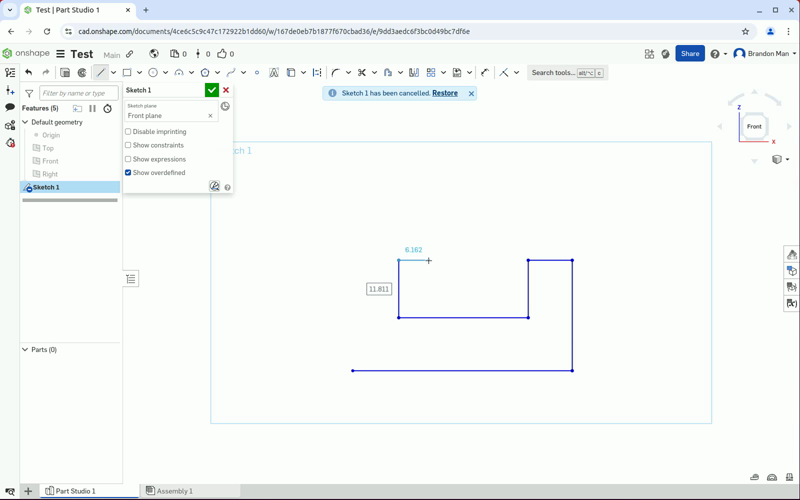
mouse_move(352, 260)
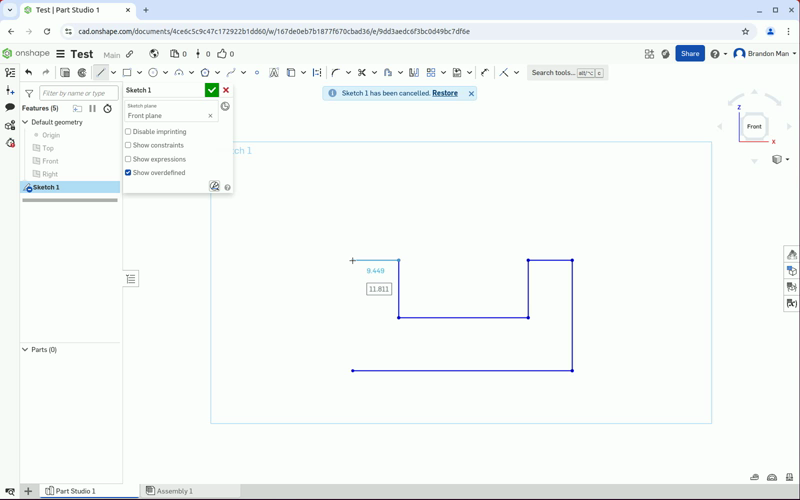
click(352, 260)
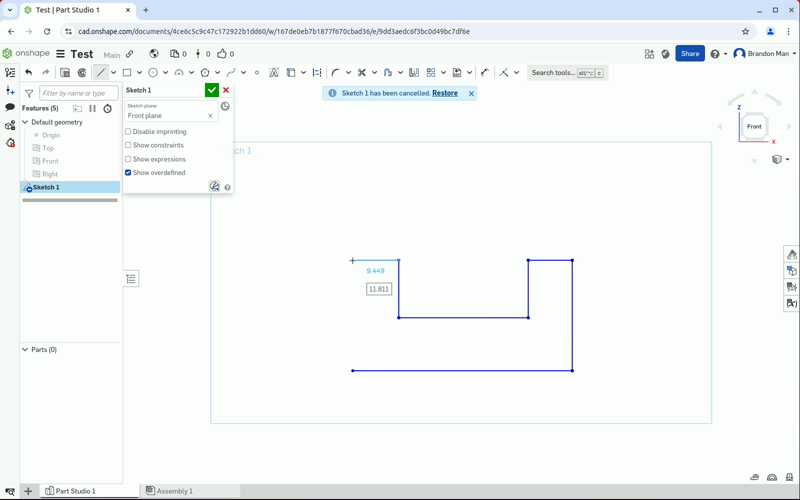
key_up(shift)
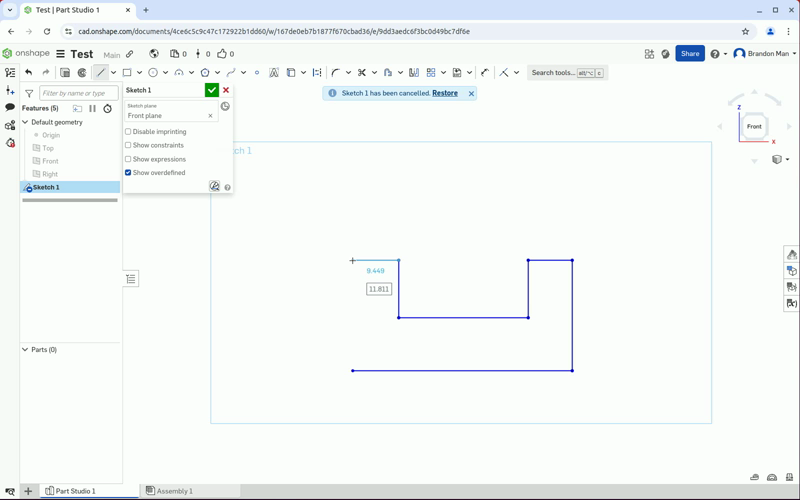
key_down(shift)
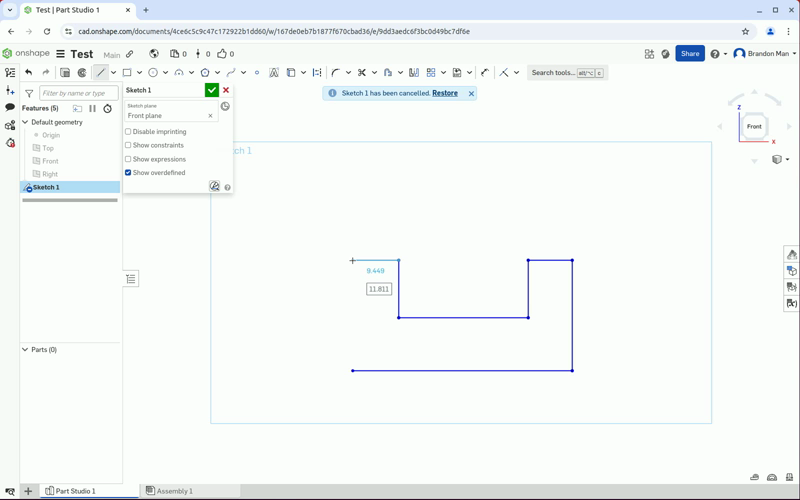
mouse_move(352, 370)
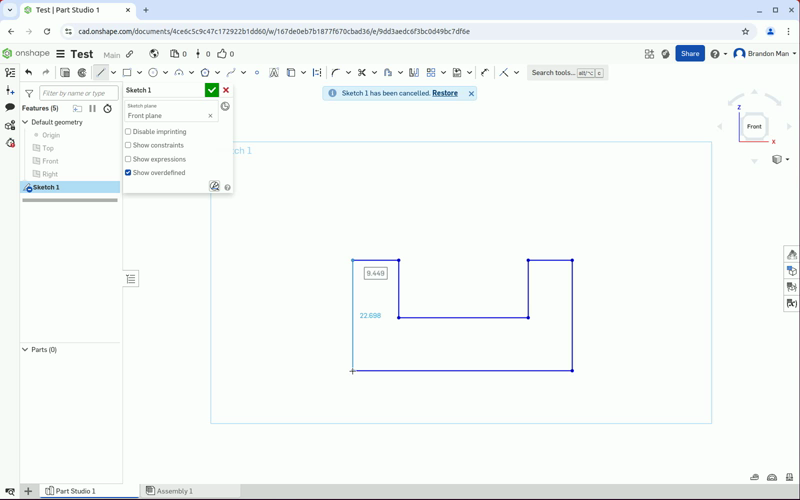
key_up(shift)
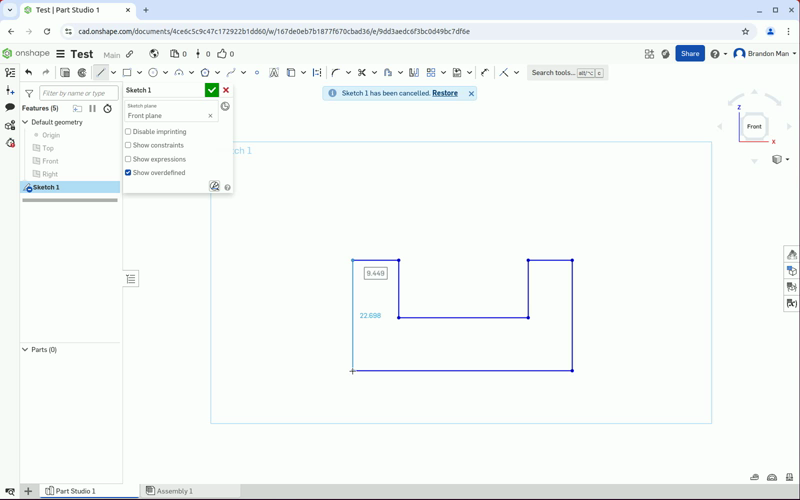
click(352, 370)
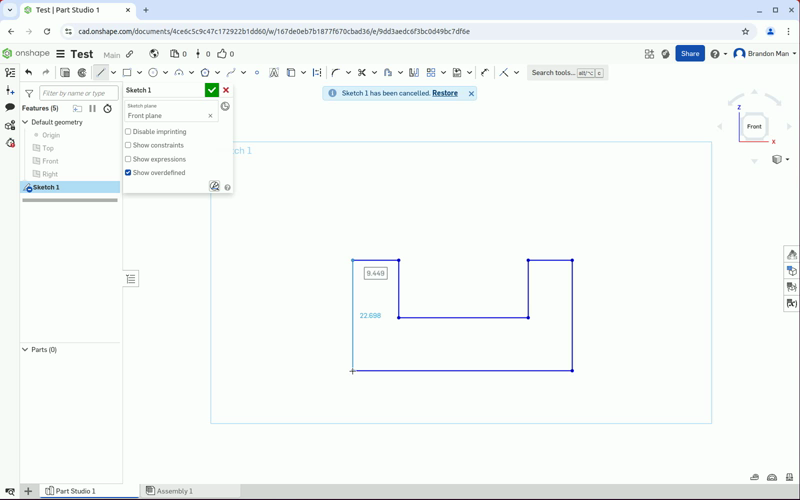
key(esc)
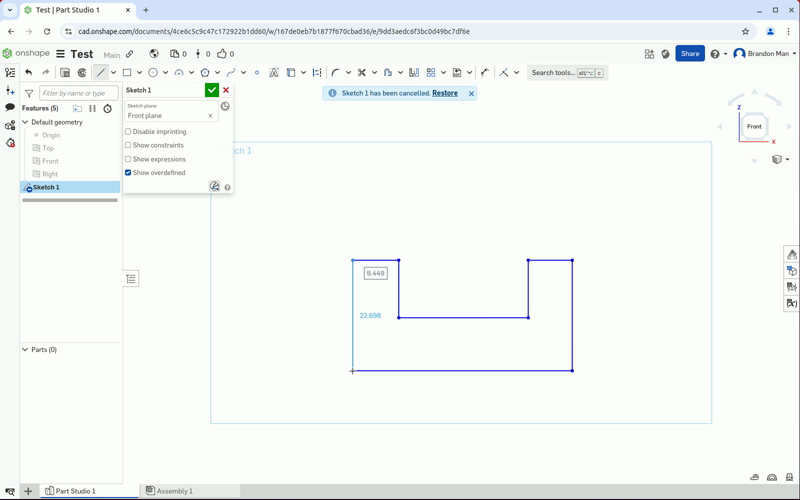
mouse_move(456, 346)
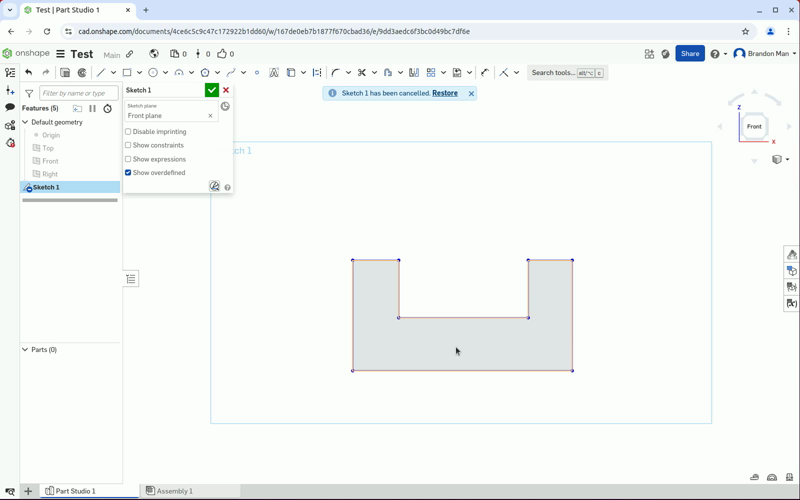
click(456, 346)
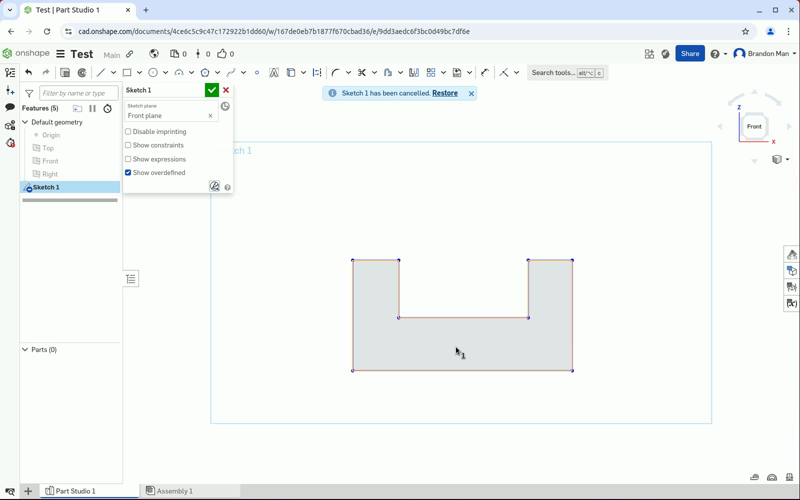
mouse_move(73, 352)
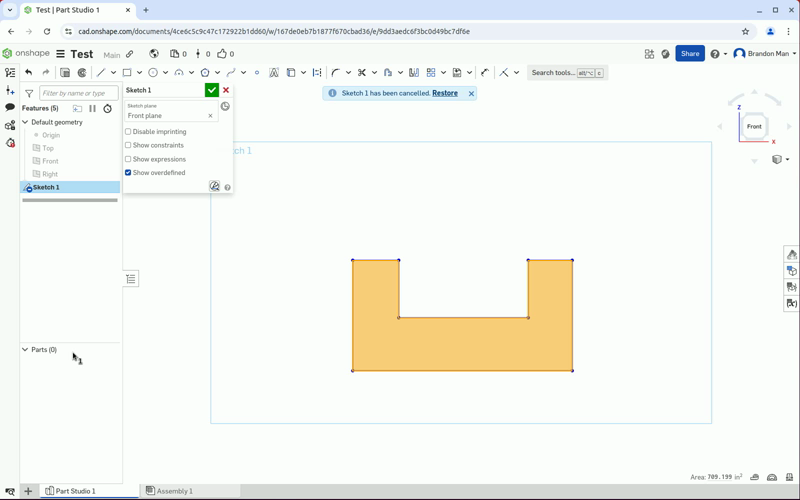
key(shift+y)
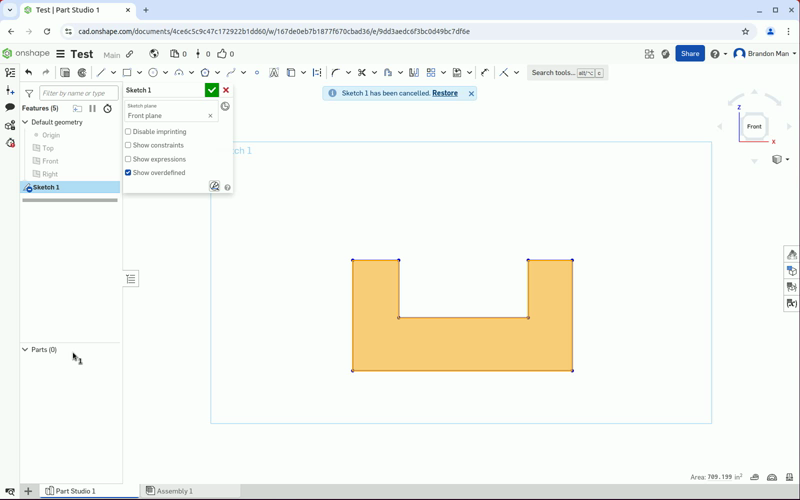
key(shift+e)
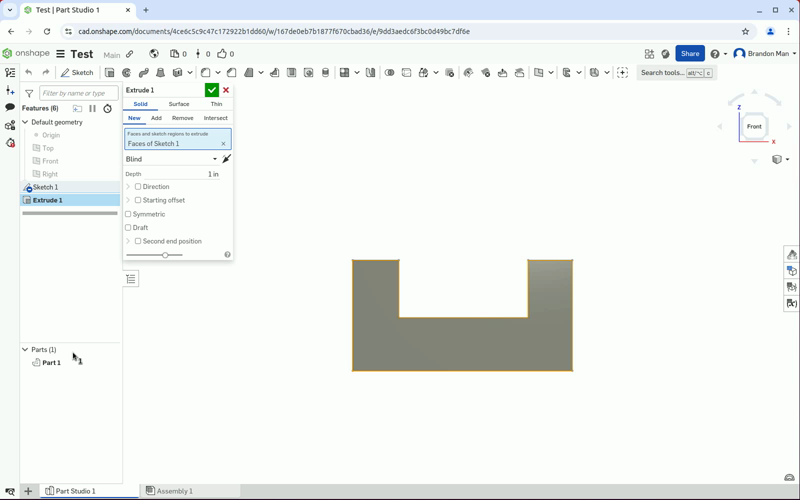
mouse_move(143, 106)
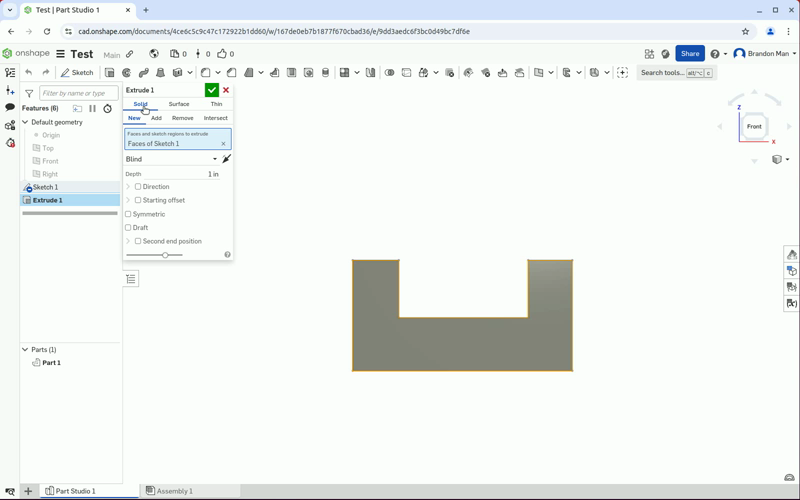
click(143, 106)
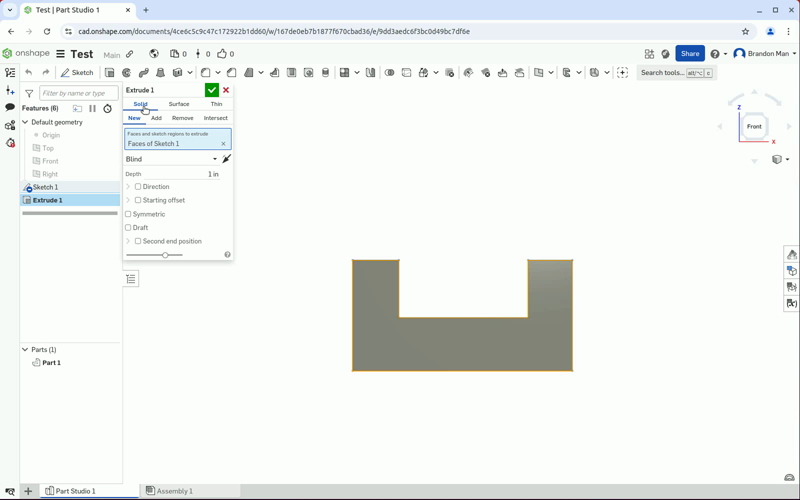
mouse_move(137, 120)
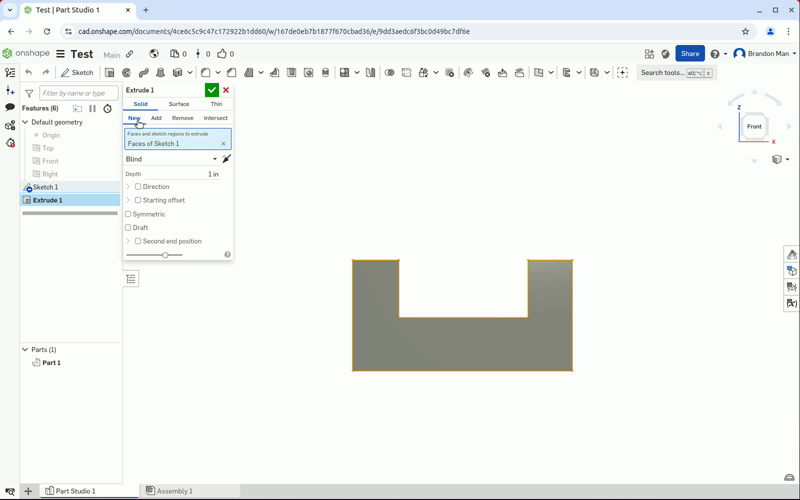
click(137, 120)
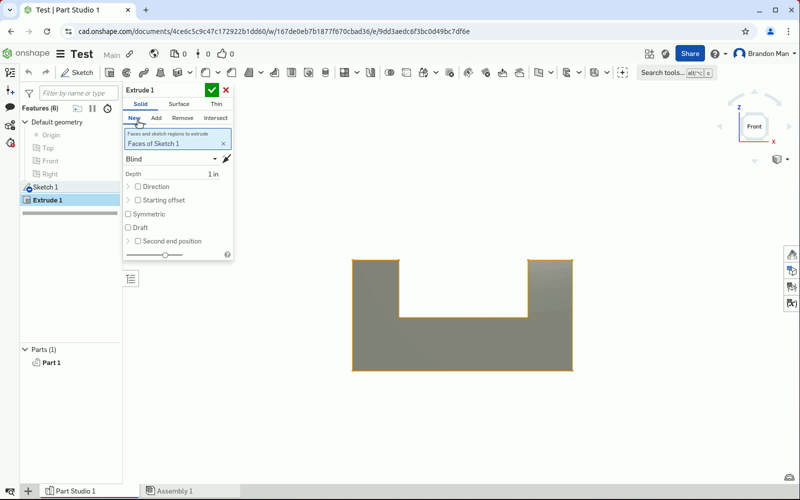
key(tab, 4)
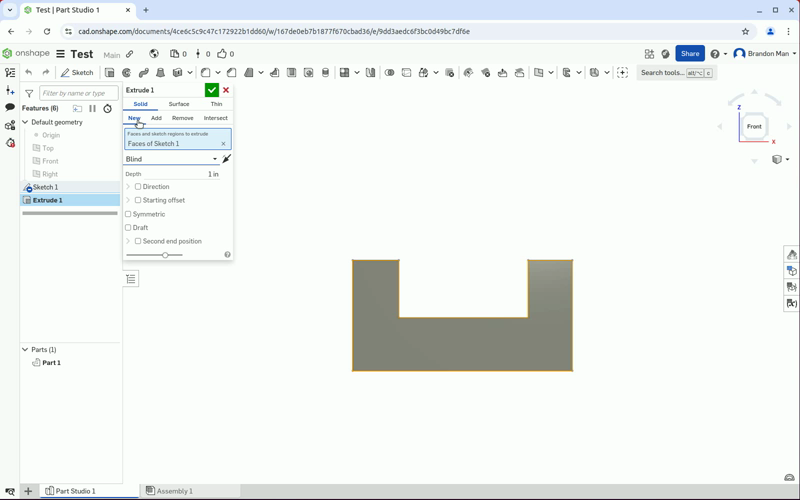
text(-22.627)
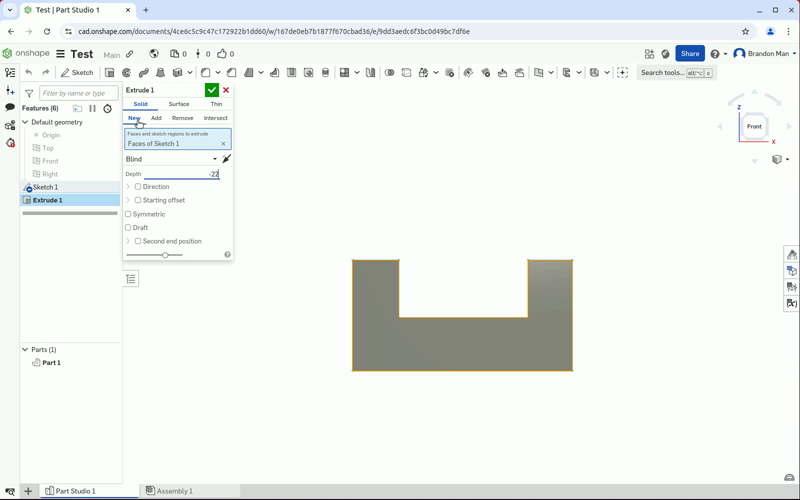
key(enter)
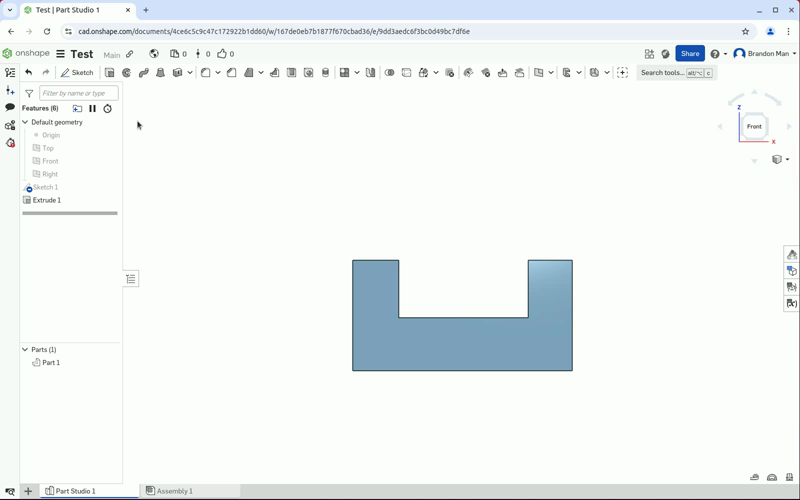
key(shift+h)
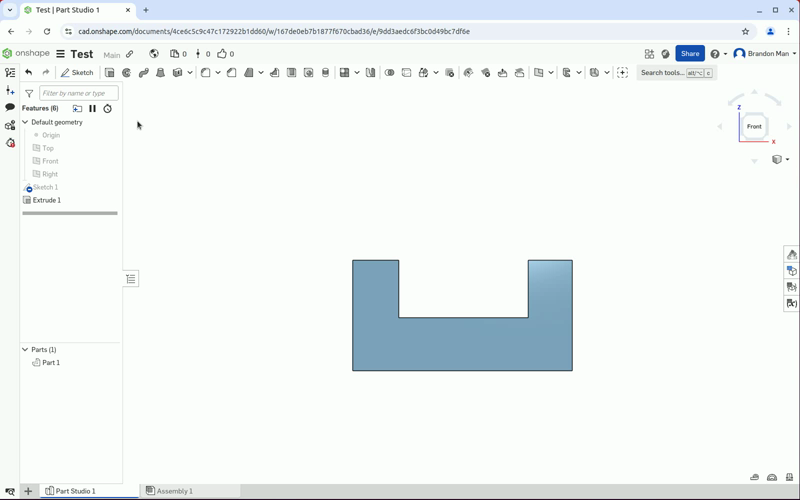
key(shift+h)
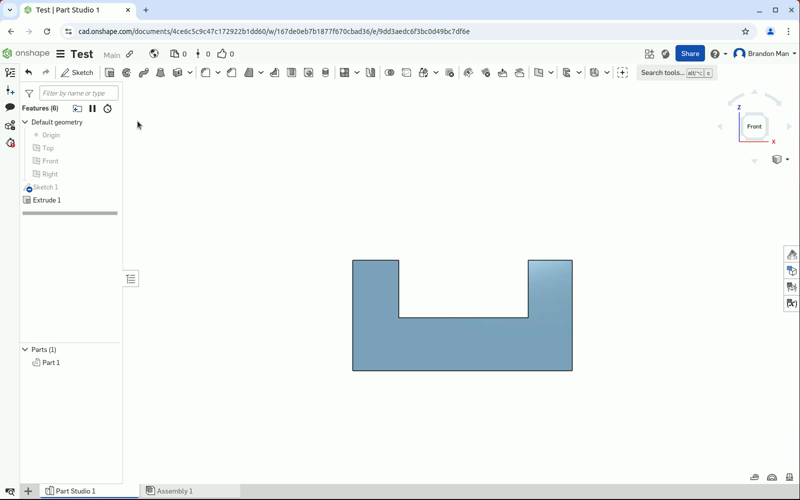
mouse_move(73, 189)
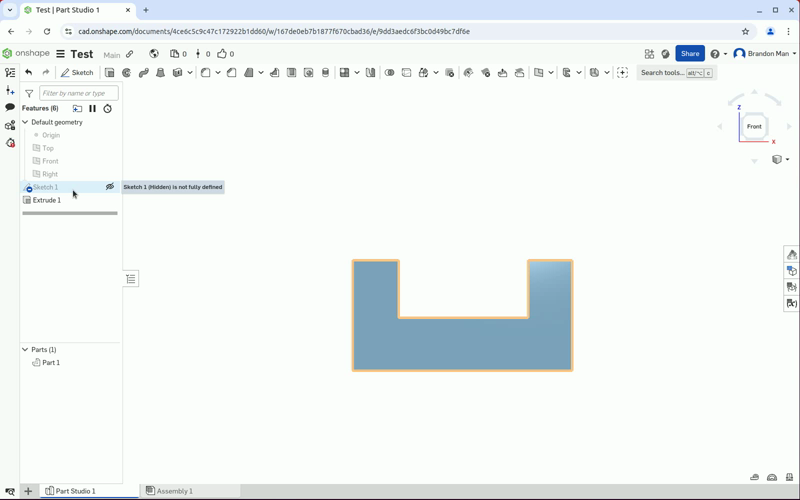
click(73, 189)
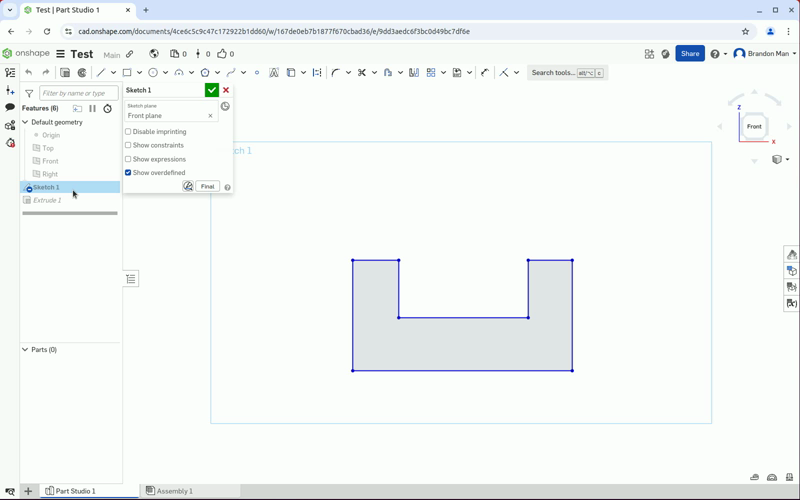
mouse_move(229, 92)
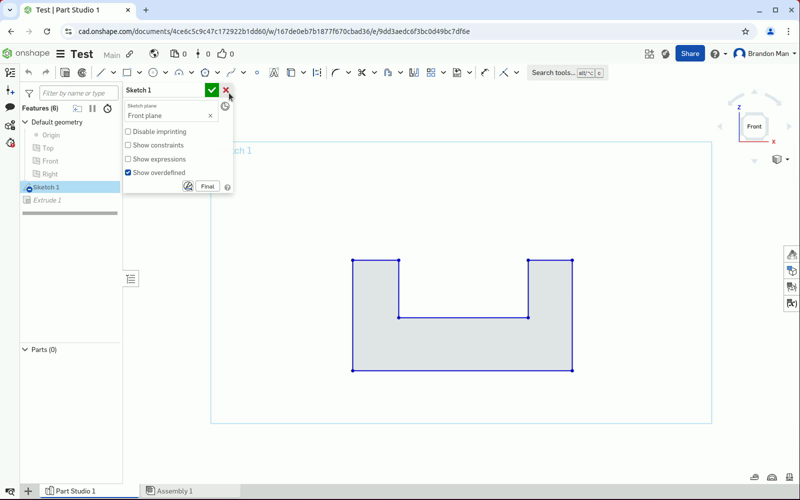
click(229, 92)
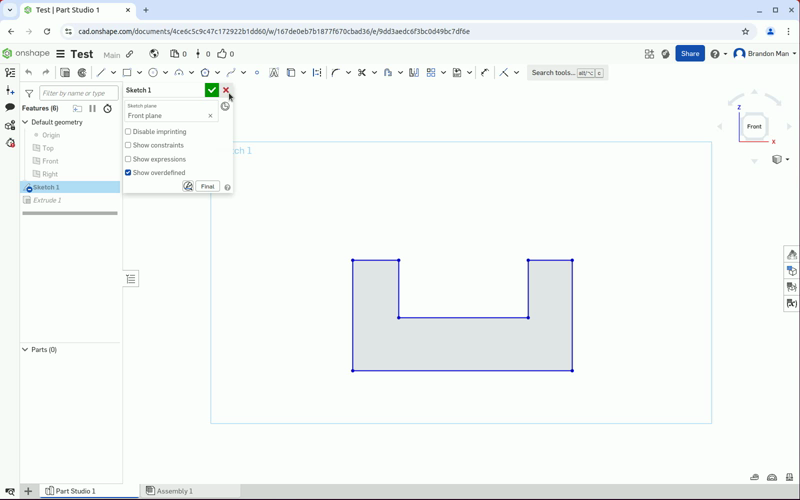
key(shift+s)
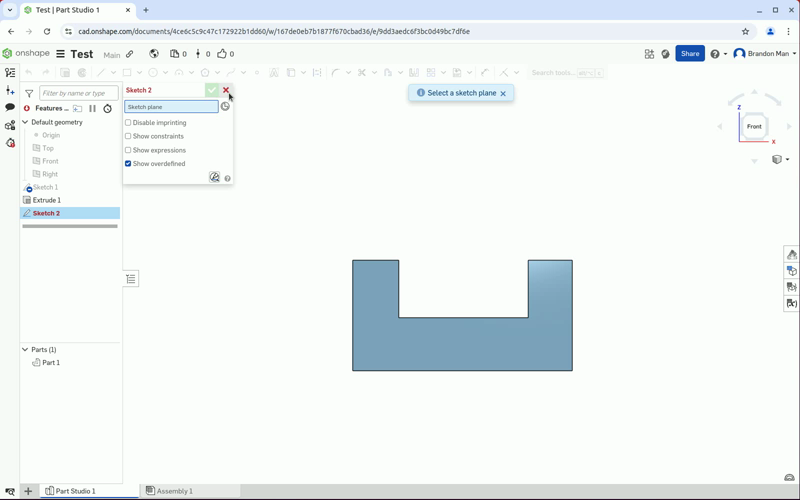
mouse_move(73, 163)
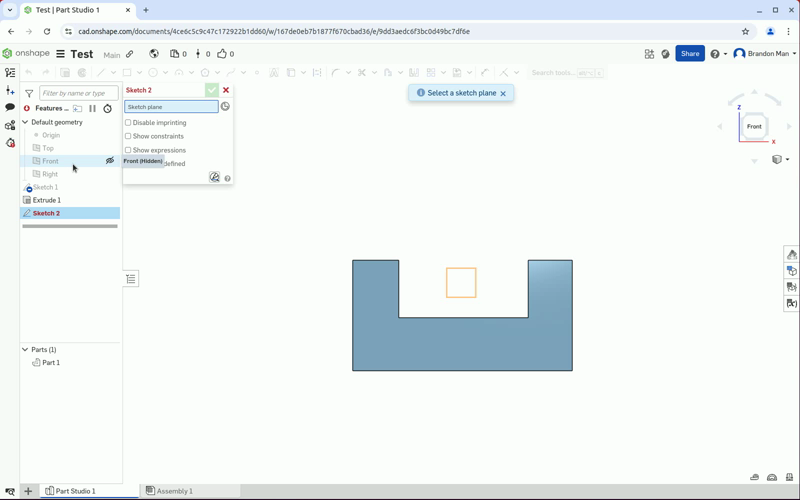
click(73, 163)
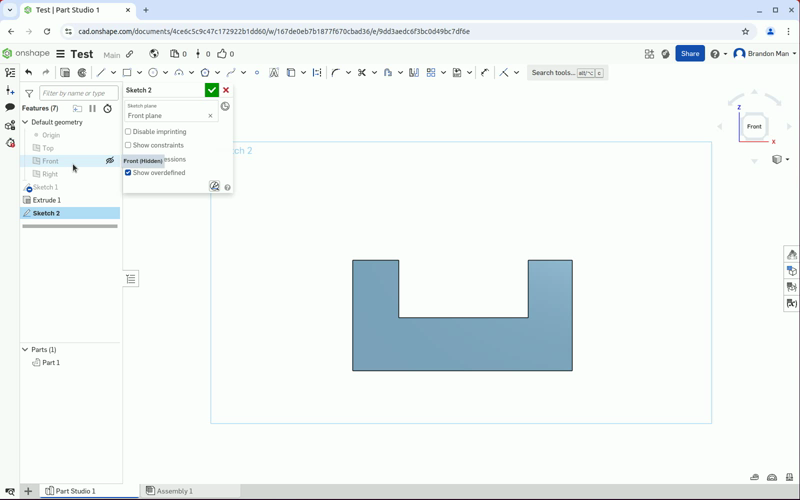
mouse_move(73, 352)
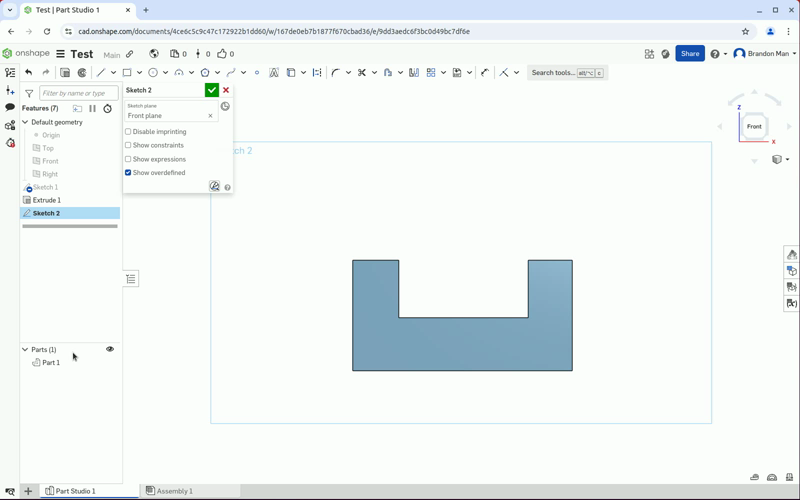
key(y)
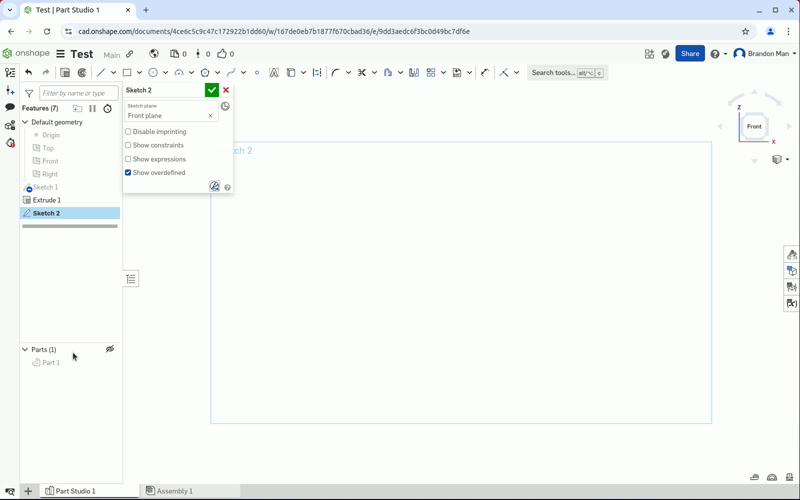
key(l)
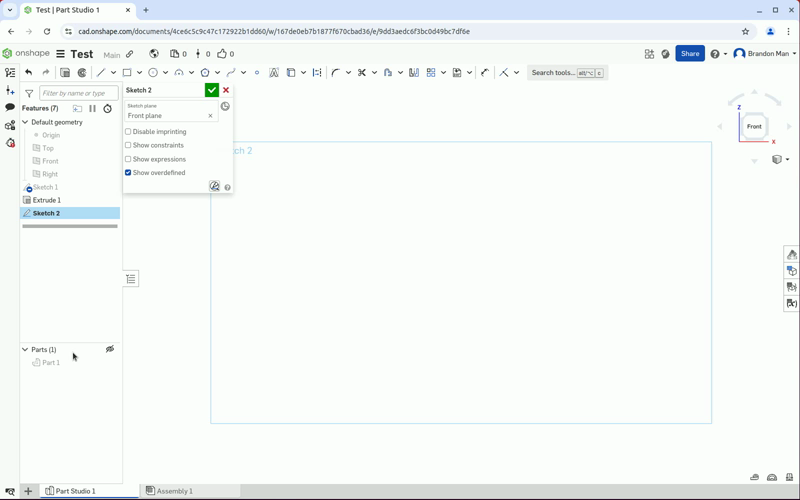
key_down(shift)
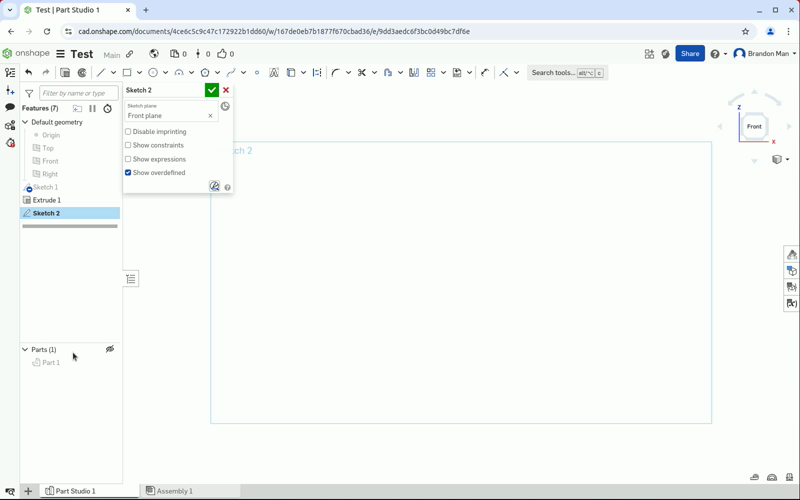
mouse_move(399, 316)
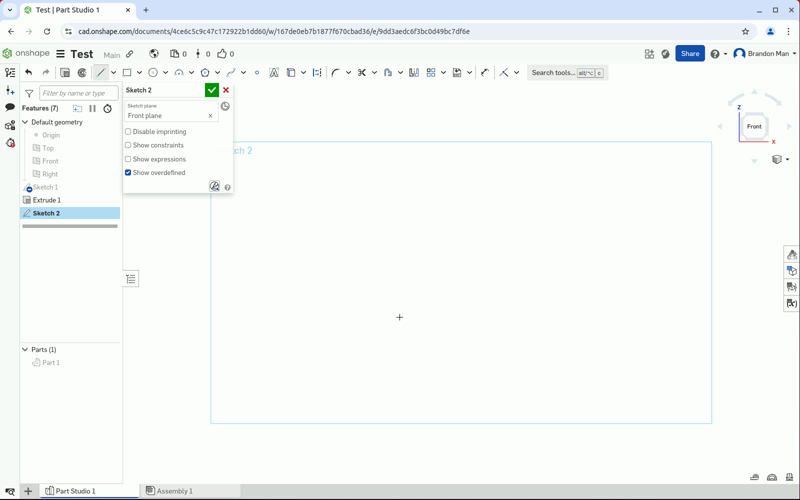
click(399, 316)
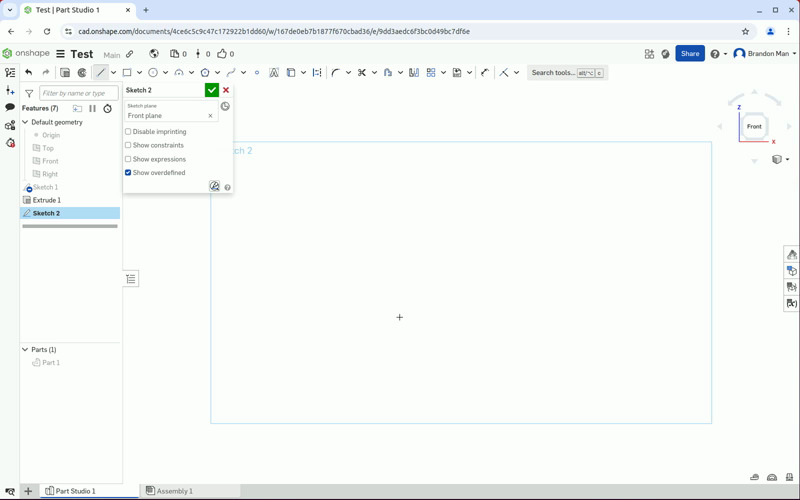
key_up(shift)
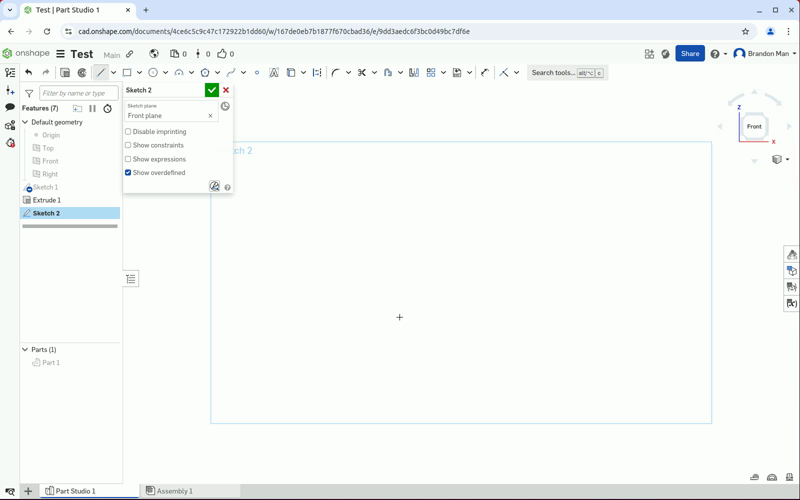
key_down(shift)
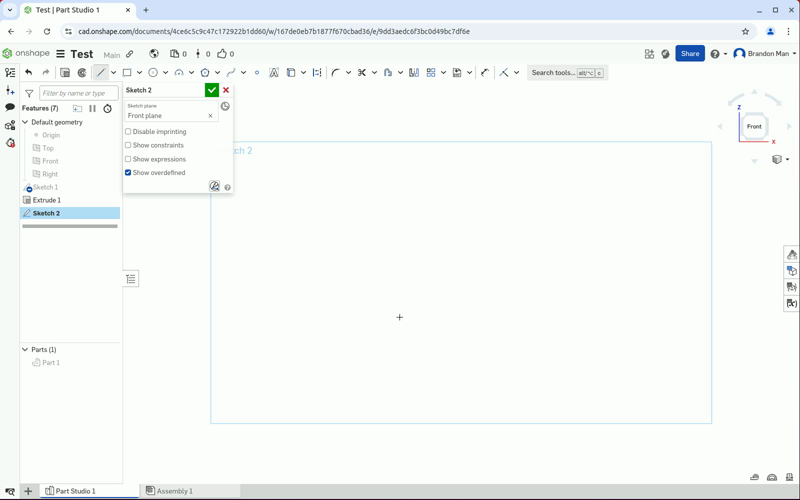
mouse_move(527, 317)
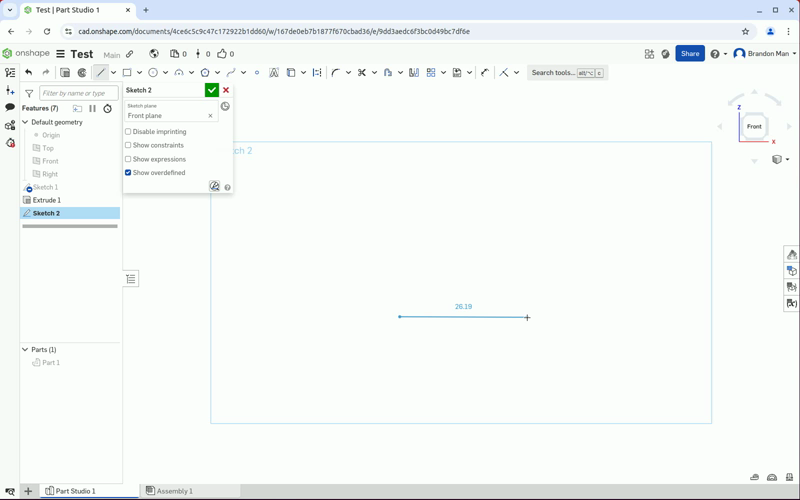
click(527, 317)
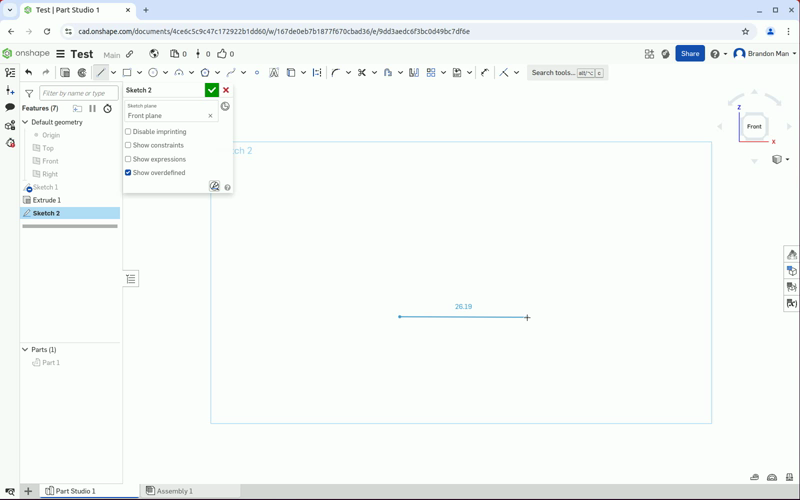
key_up(shift)
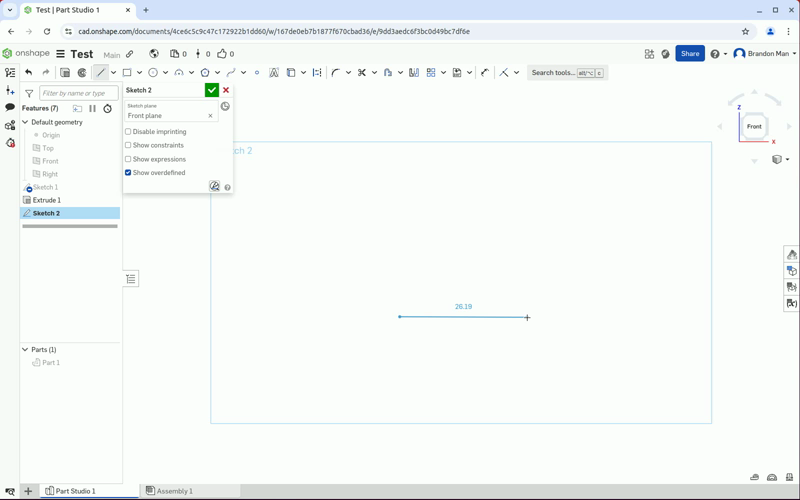
key_down(shift)
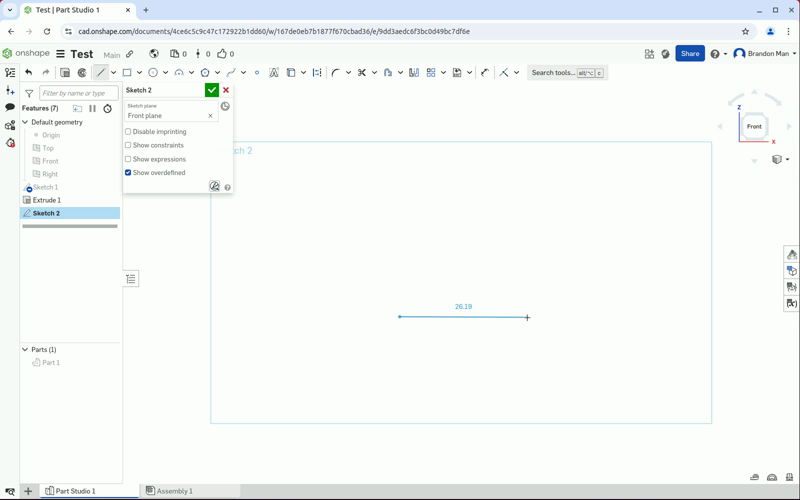
mouse_move(557, 317)
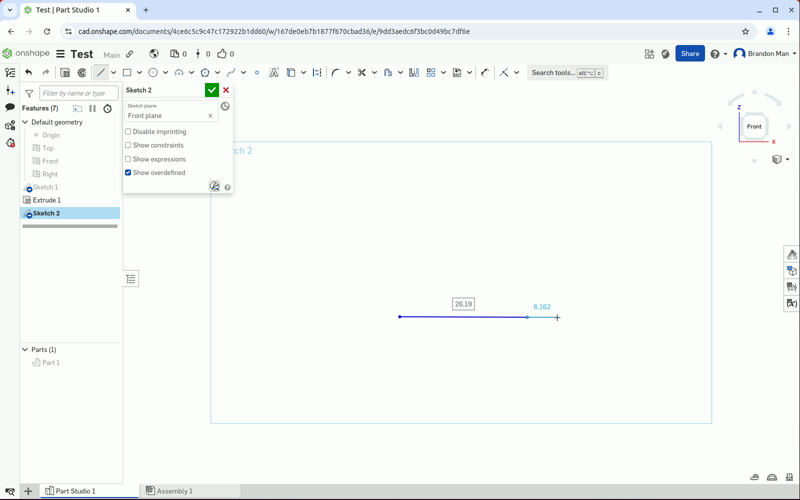
mouse_move(527, 261)
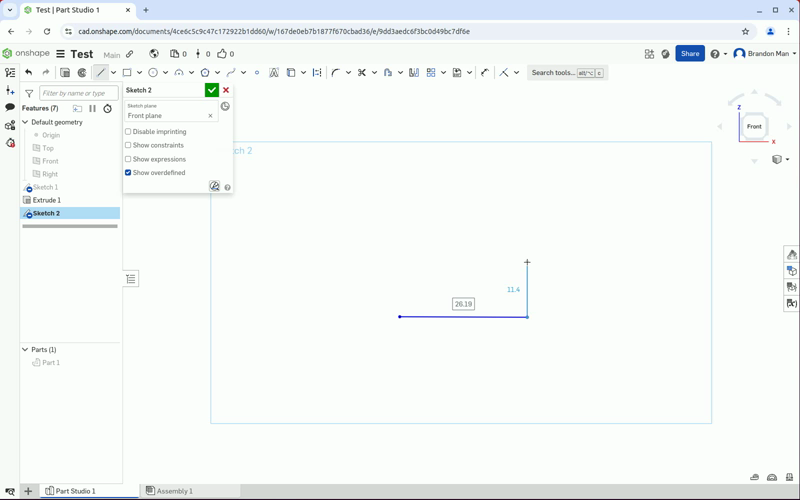
click(527, 261)
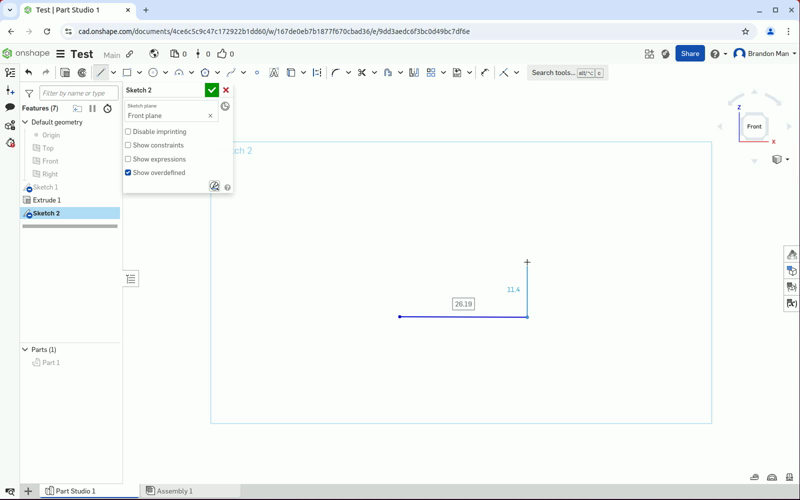
key_up(shift)
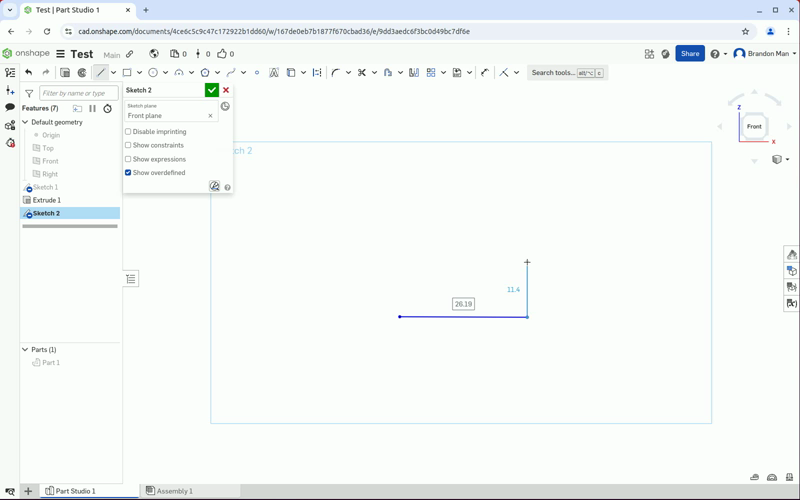
key_down(shift)
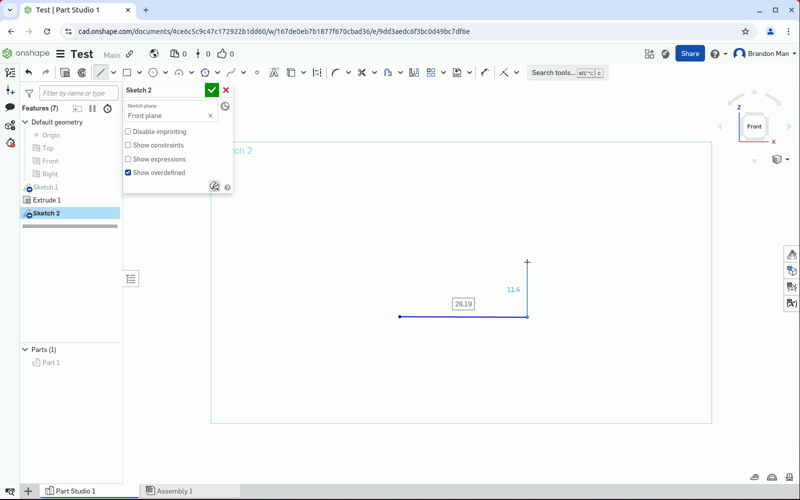
mouse_move(399, 261)
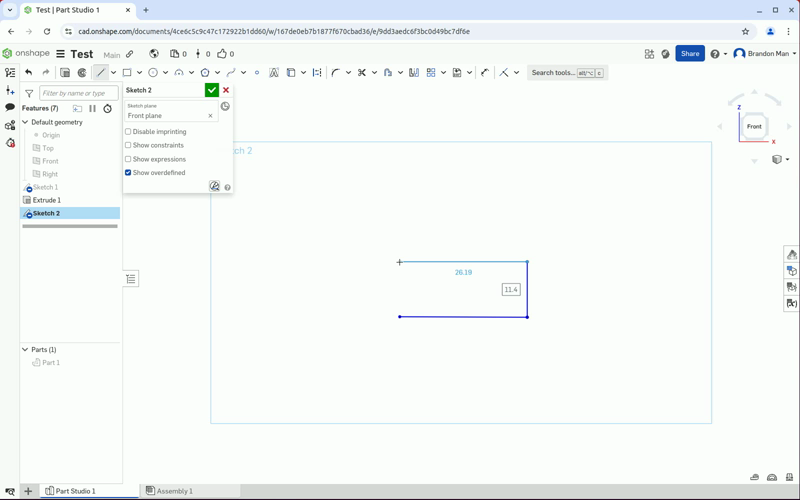
click(399, 261)
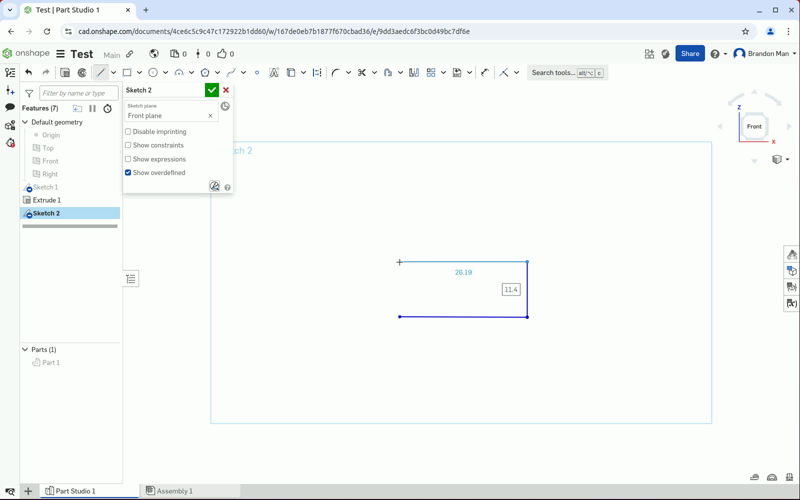
key_up(shift)
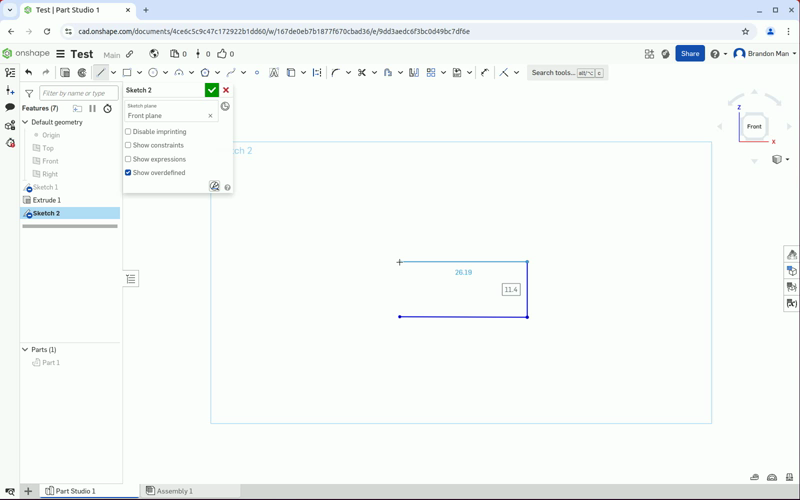
mouse_move(429, 261)
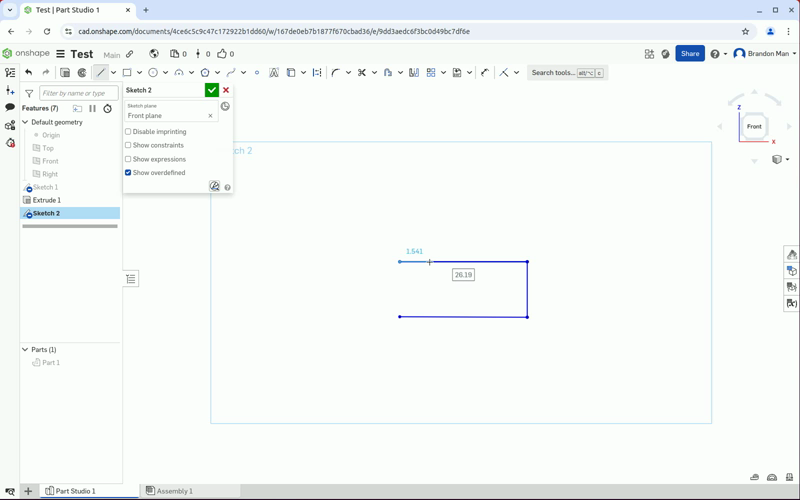
key_down(shift)
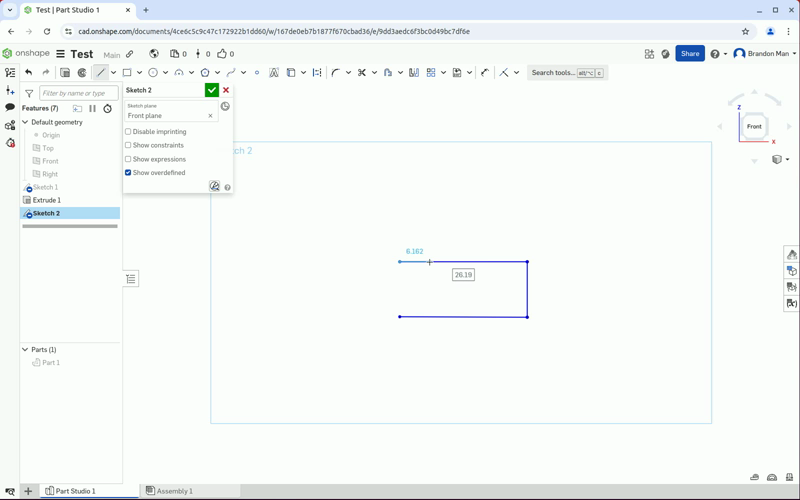
mouse_move(399, 316)
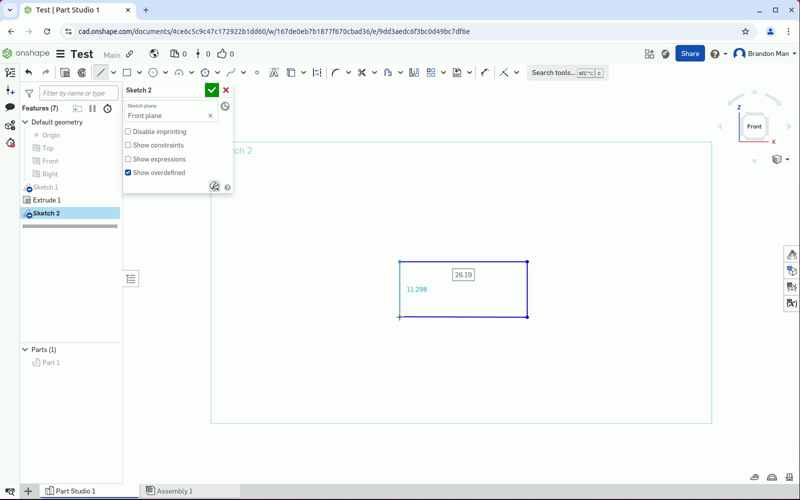
key_up(shift)
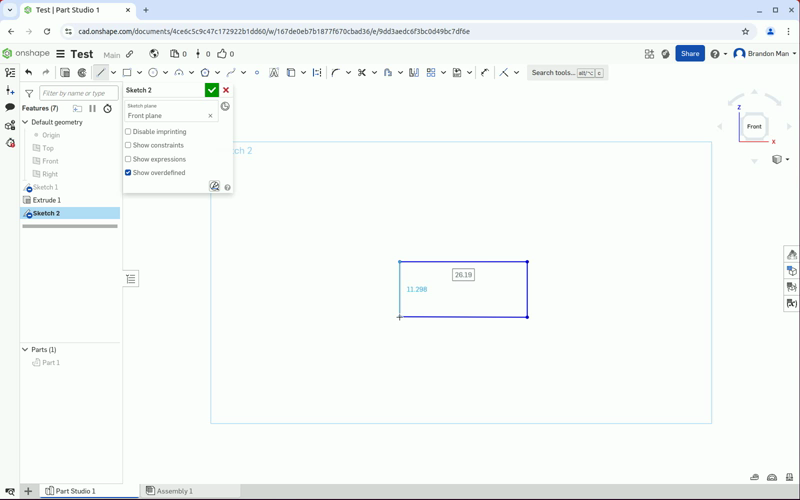
click(399, 316)
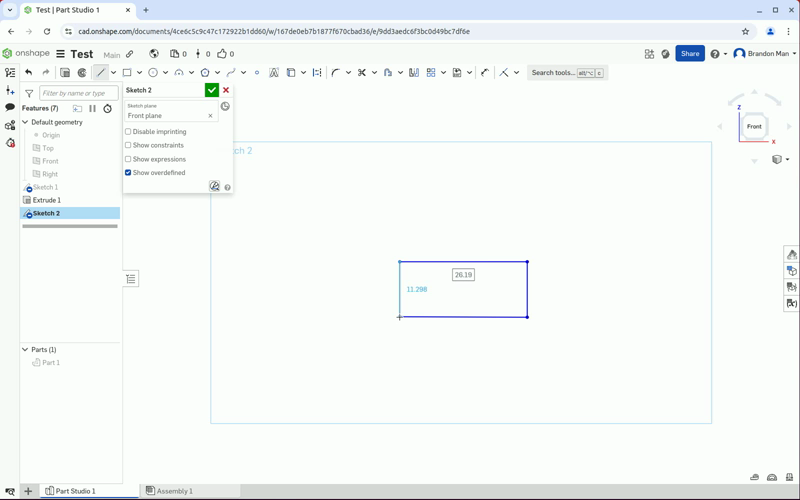
key(esc)
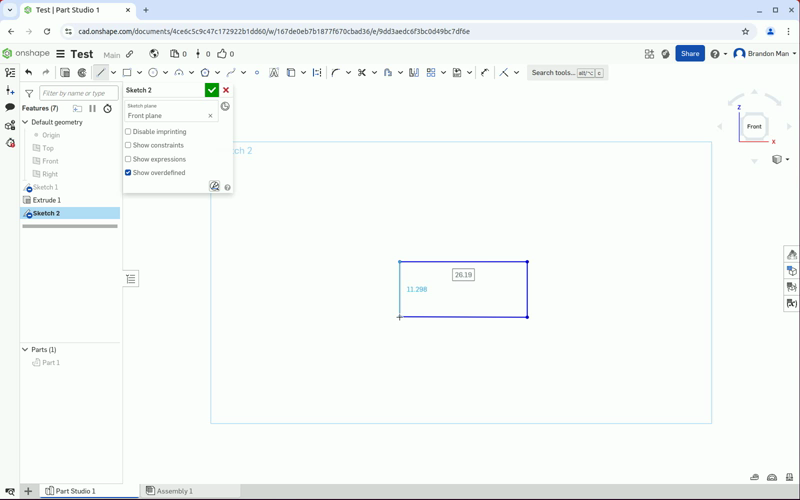
mouse_move(513, 286)
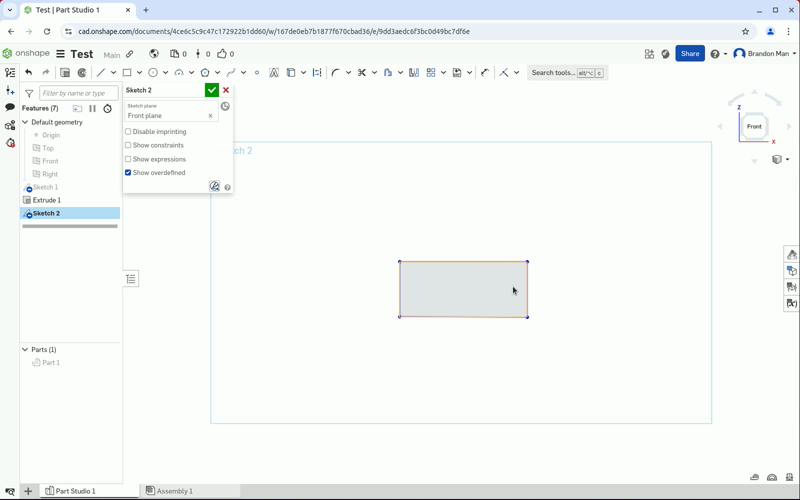
click(513, 286)
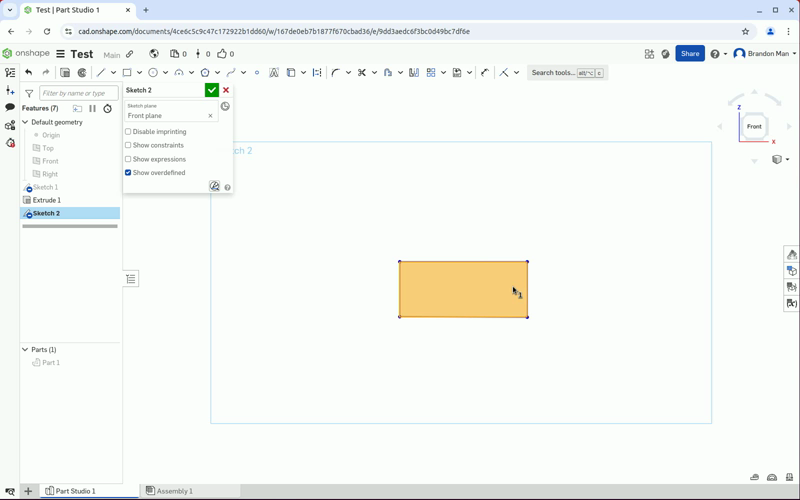
mouse_move(73, 352)
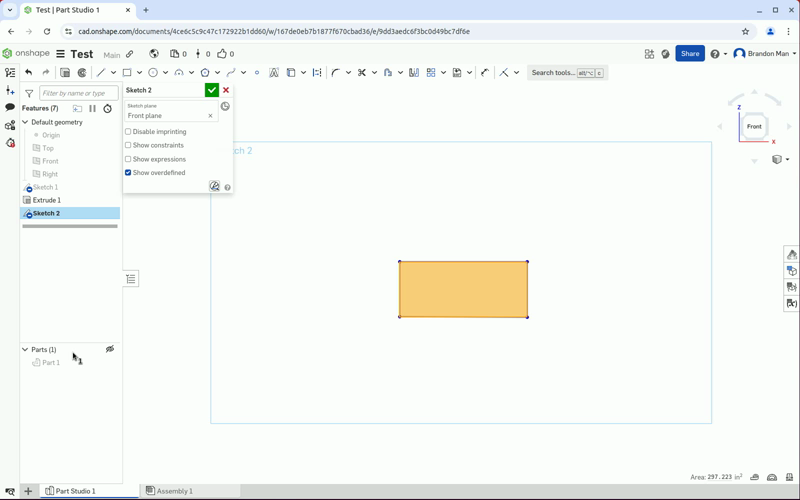
key(shift+y)
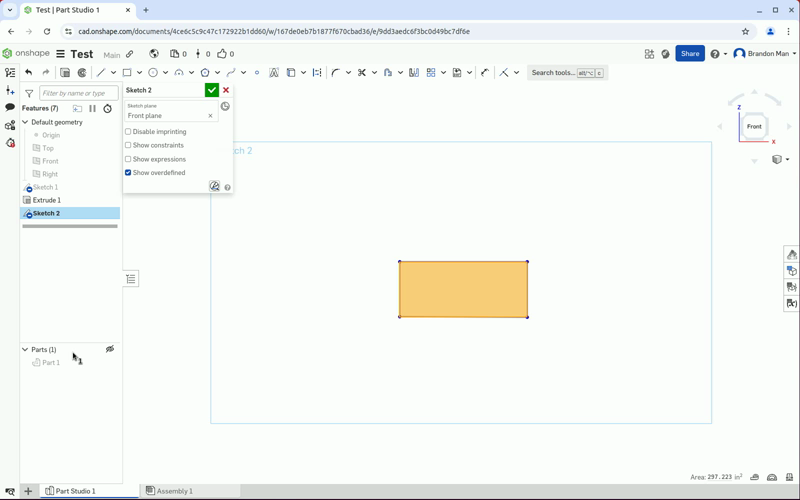
key(shift+e)
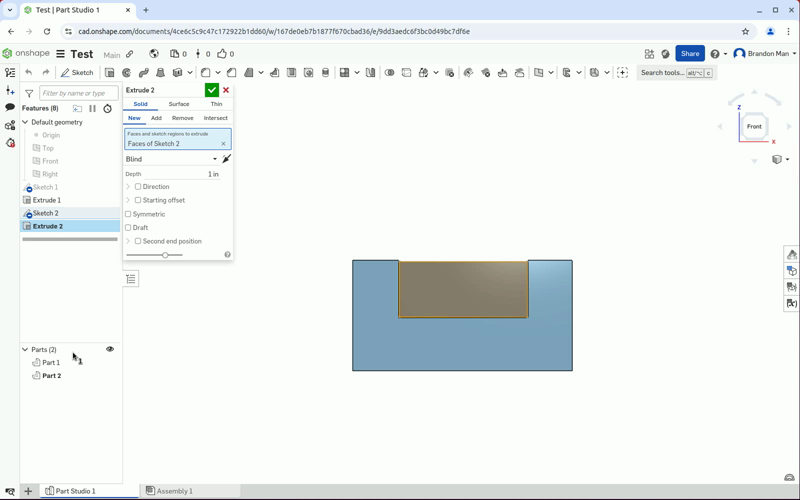
mouse_move(143, 106)
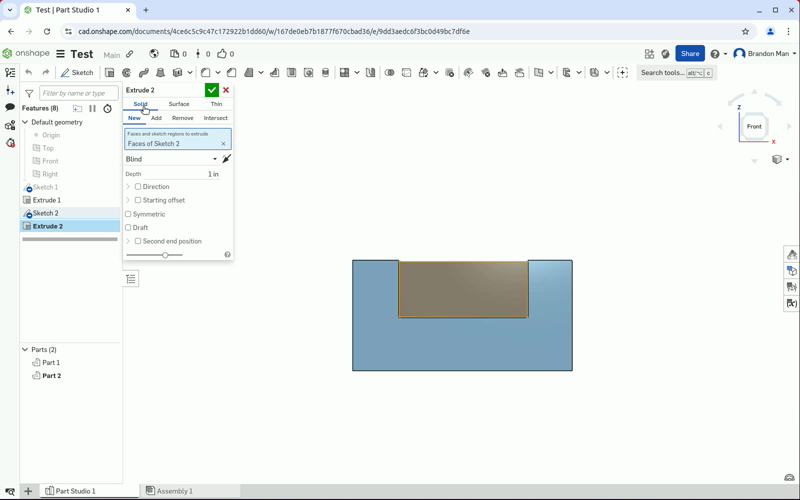
click(143, 106)
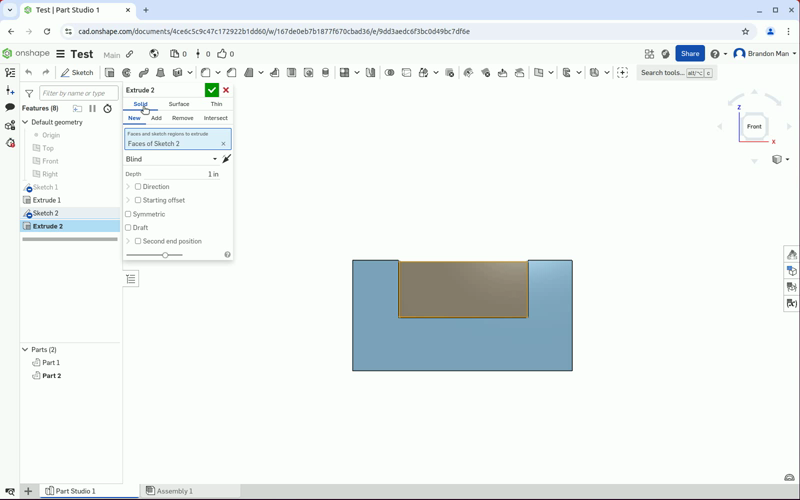
mouse_move(137, 120)
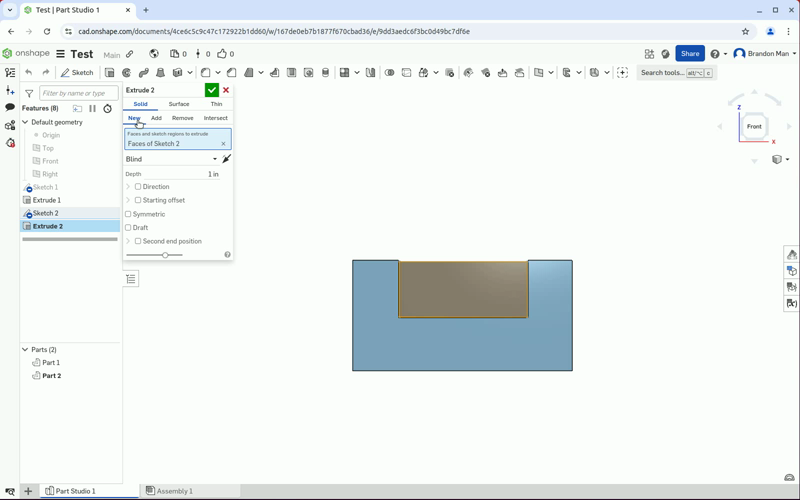
click(137, 120)
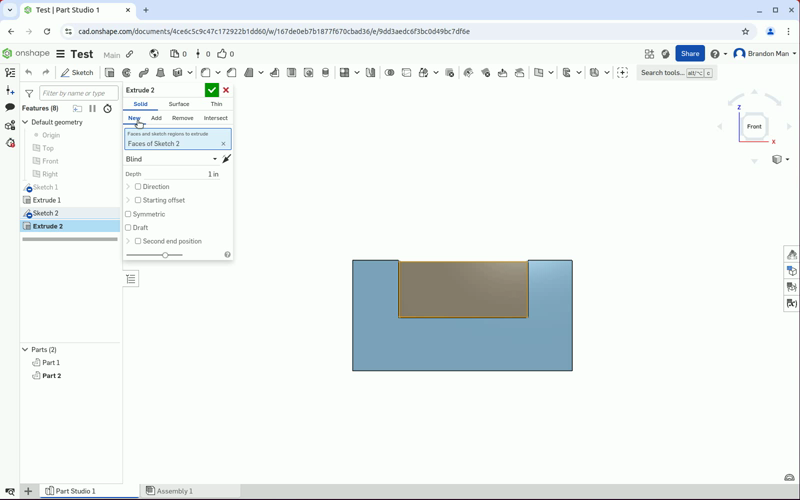
key(tab, 4)
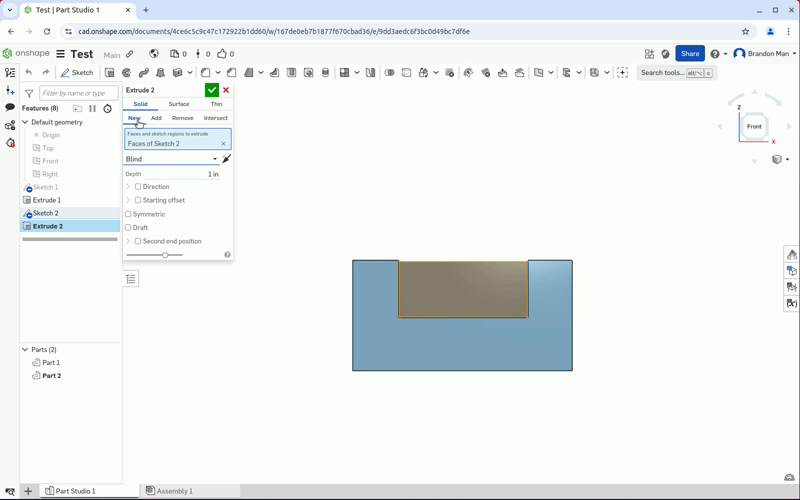
text(-22.627)
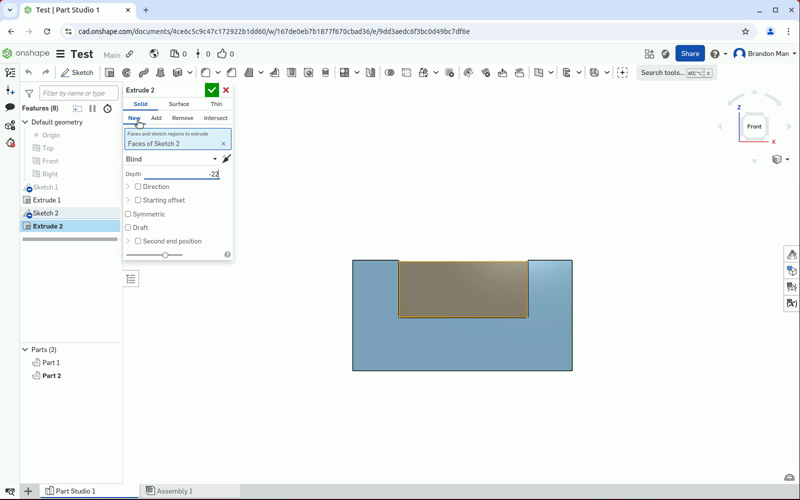
key(enter)
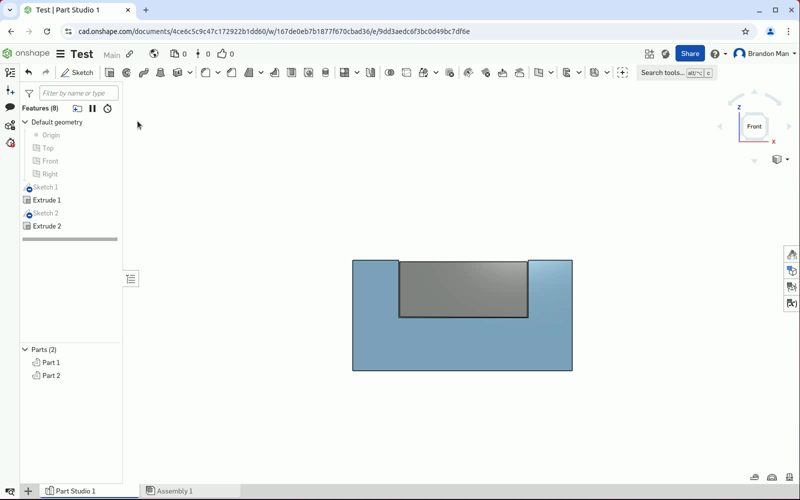
key(shift+h)
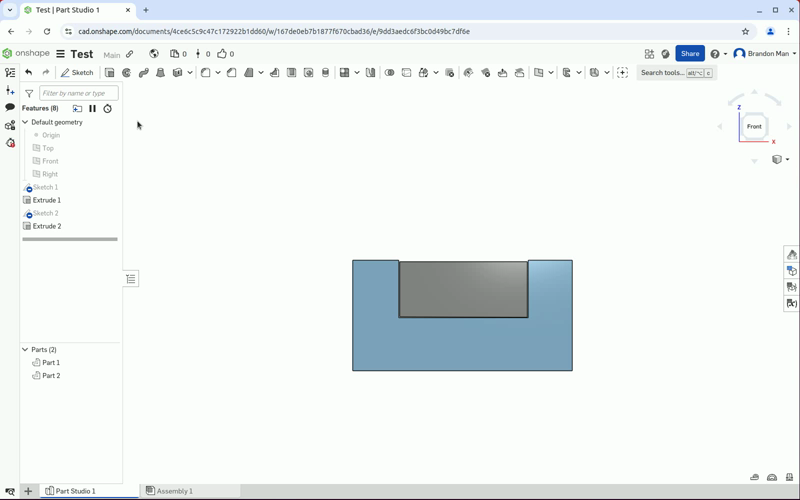
key(shift+h)
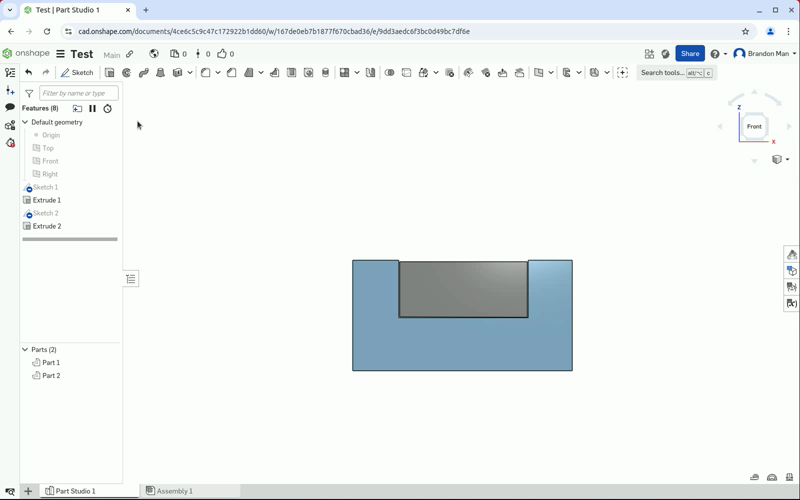
mouse_move(73, 189)
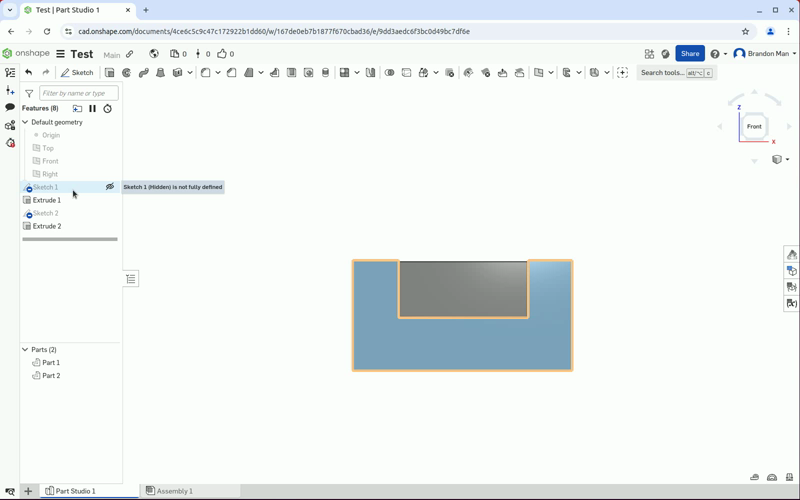
click(73, 189)
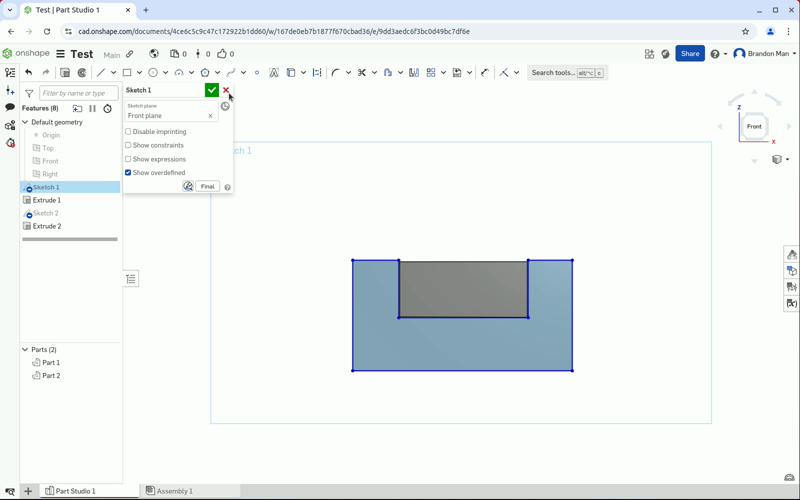
mouse_move(229, 92)
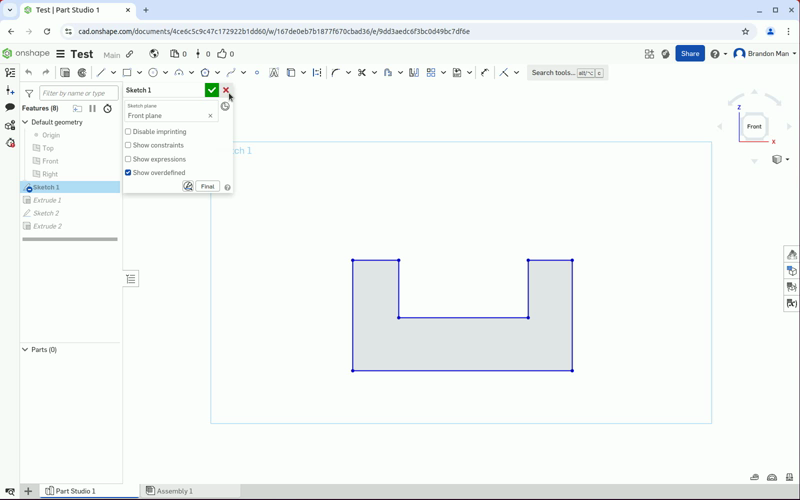
click(229, 92)
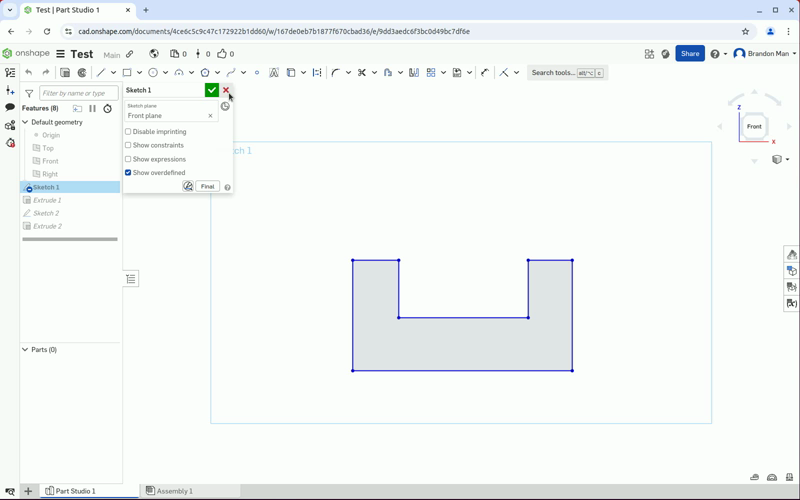
key(shift+s)
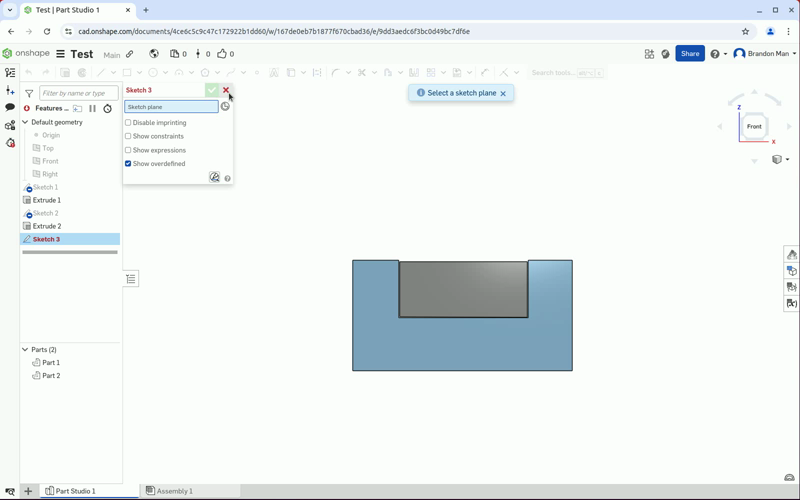
mouse_move(73, 163)
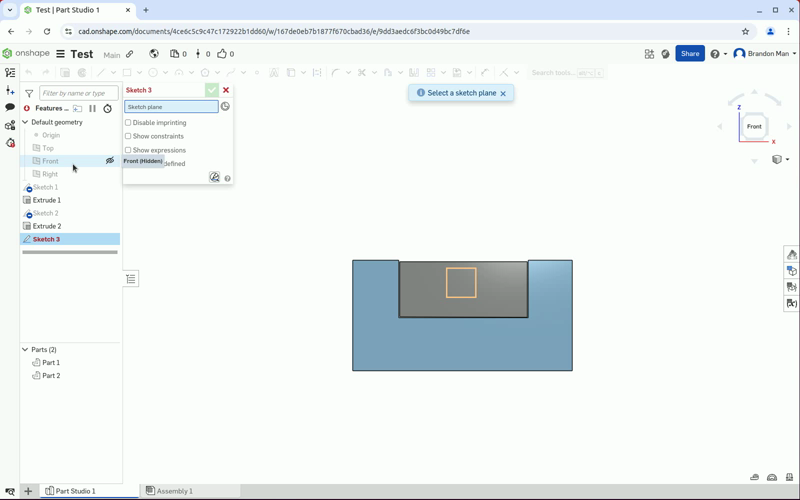
click(73, 163)
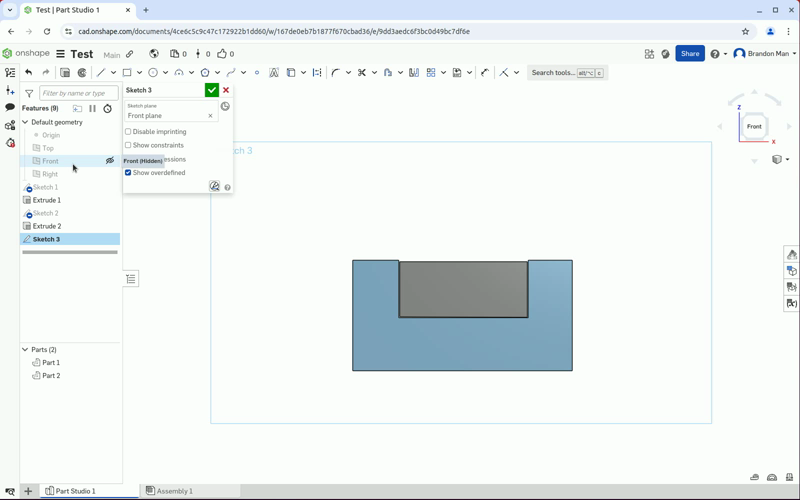
mouse_move(73, 352)
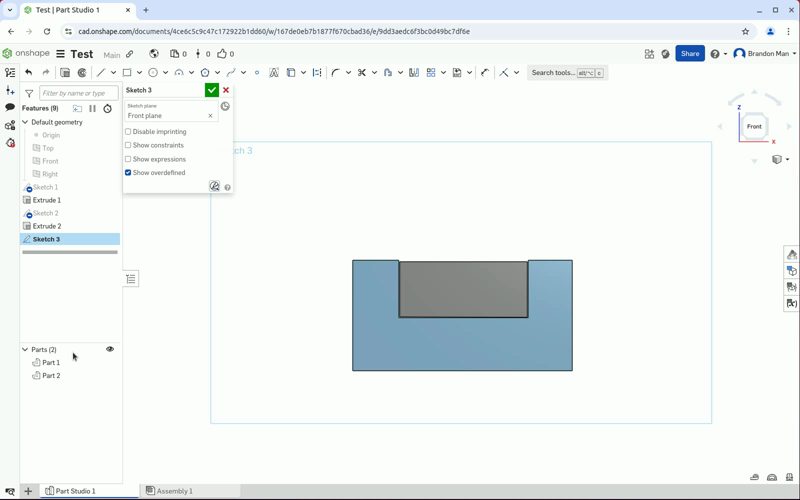
key(y)
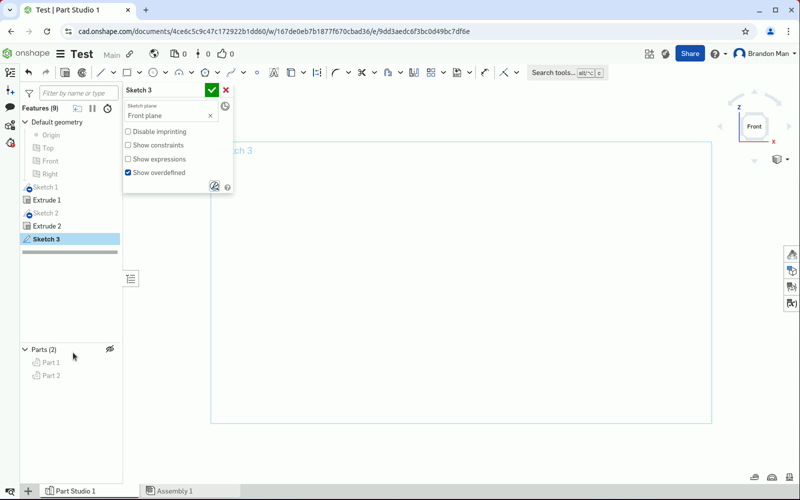
key(l)
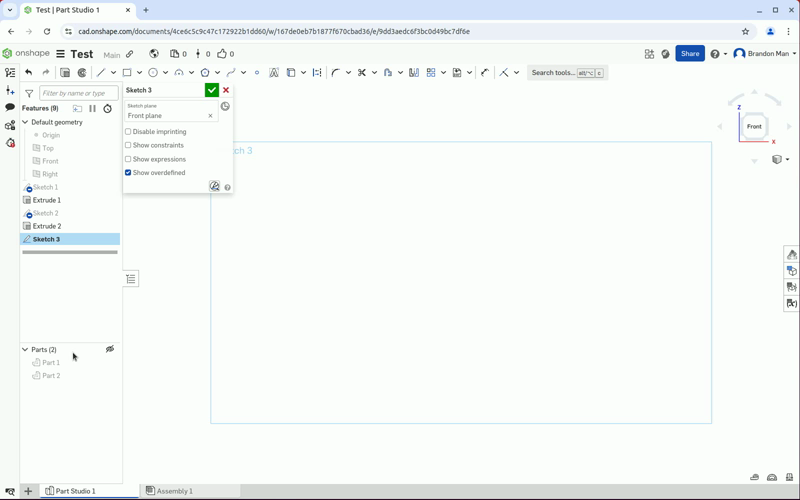
key_down(shift)
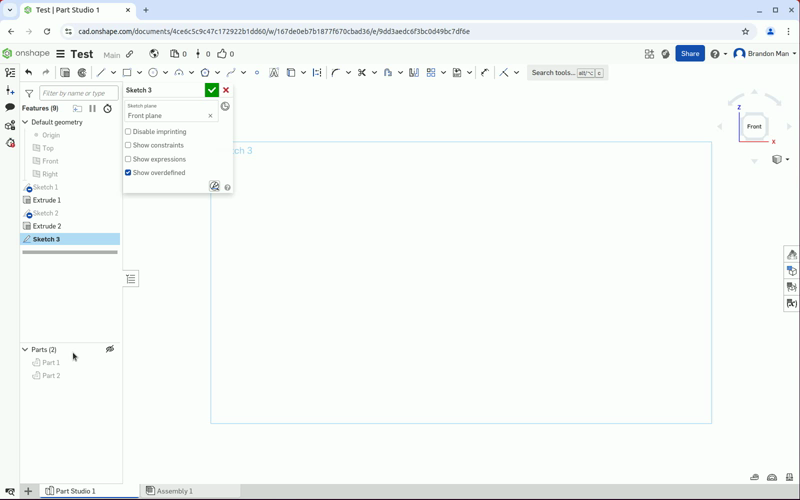
mouse_move(380, 315)
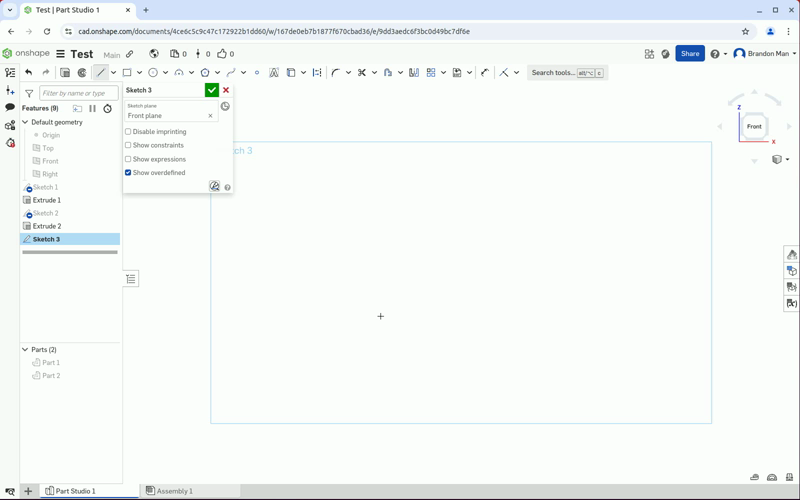
click(380, 315)
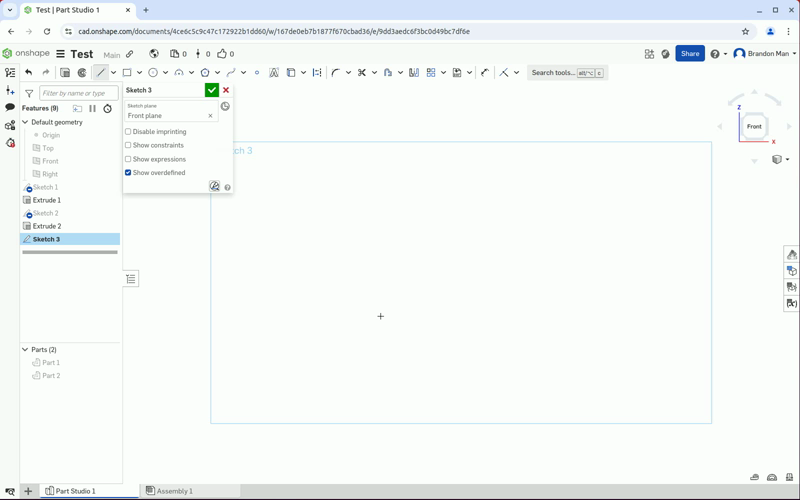
key_up(shift)
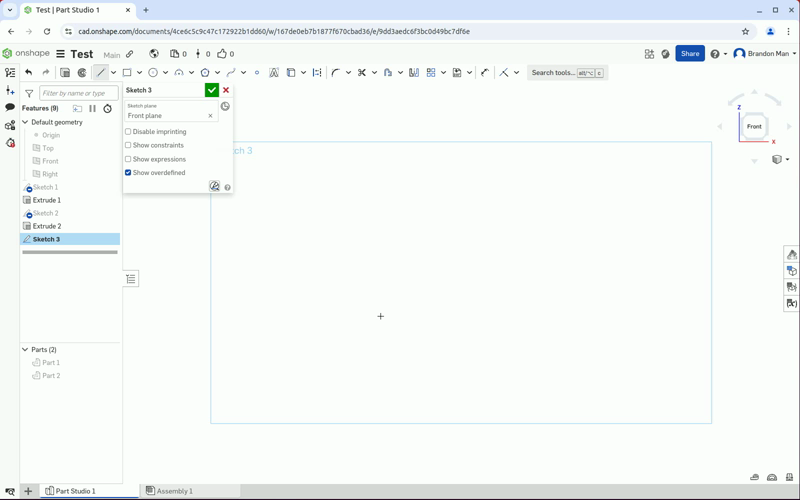
key_down(shift)
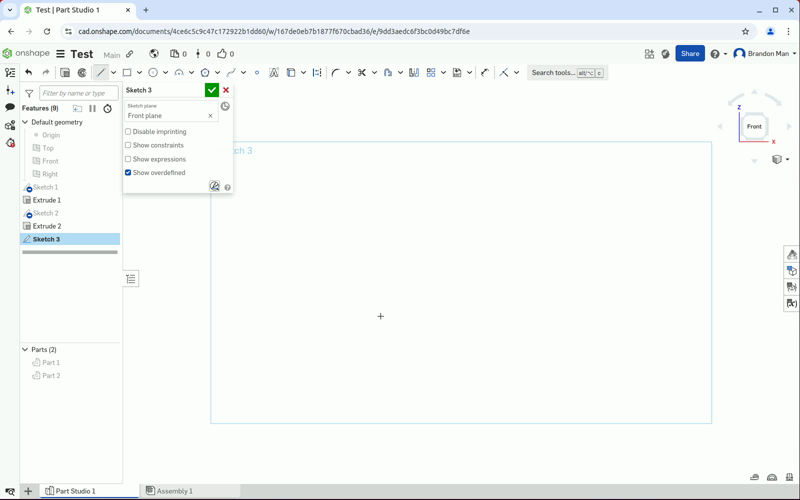
mouse_move(545, 315)
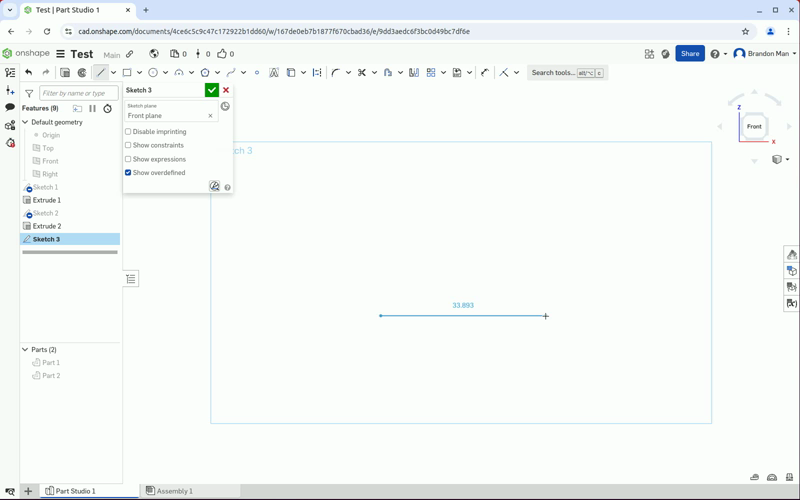
click(545, 315)
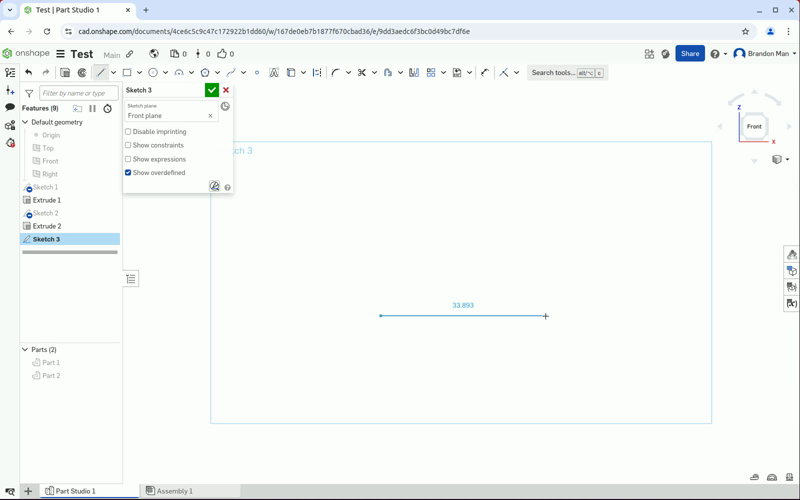
key_up(shift)
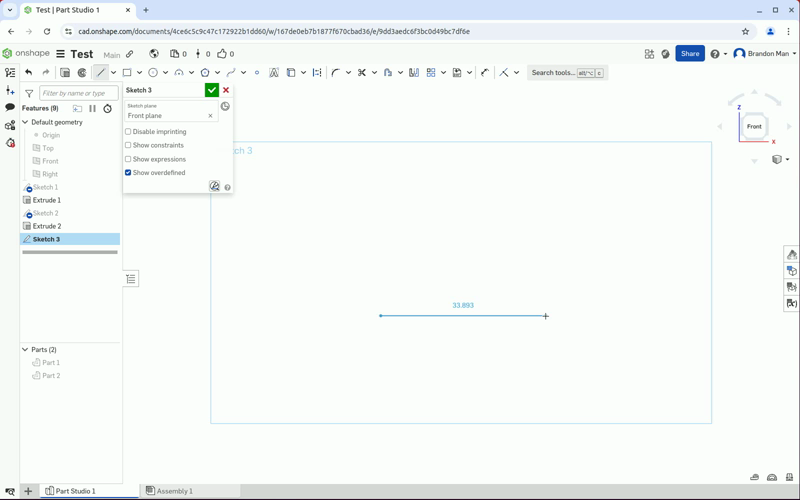
key_down(shift)
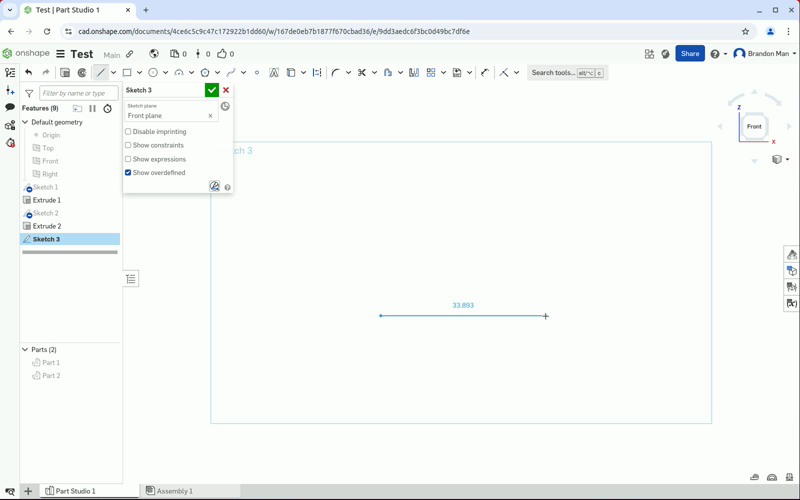
mouse_move(575, 315)
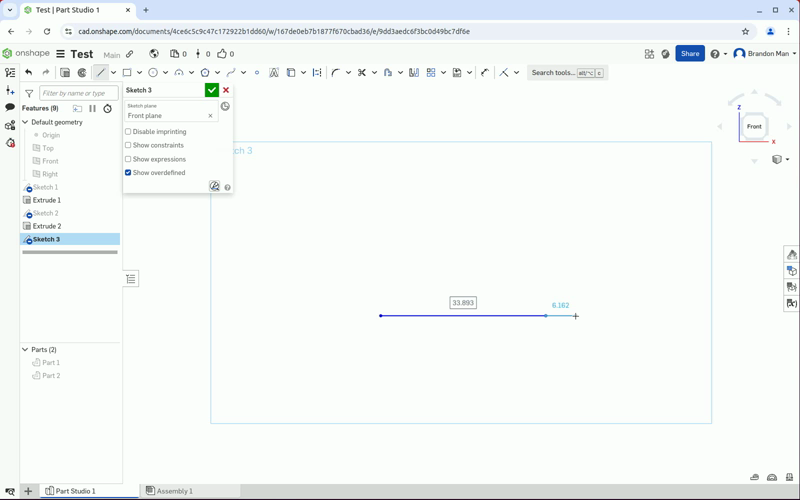
mouse_move(545, 260)
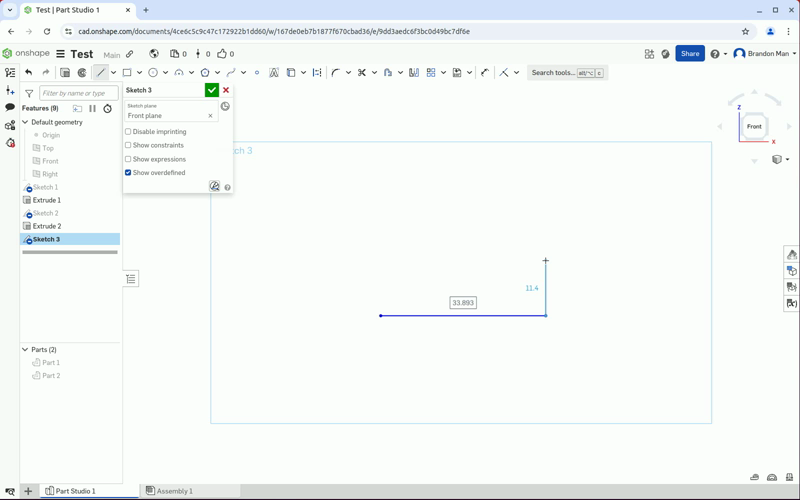
click(545, 260)
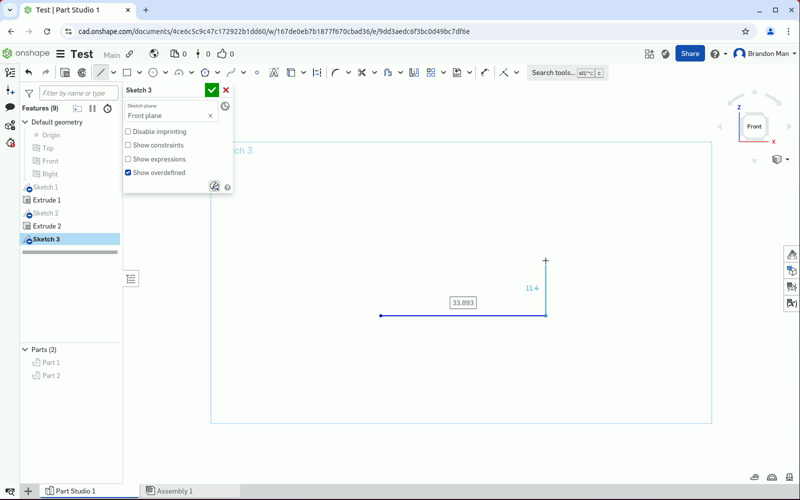
key_up(shift)
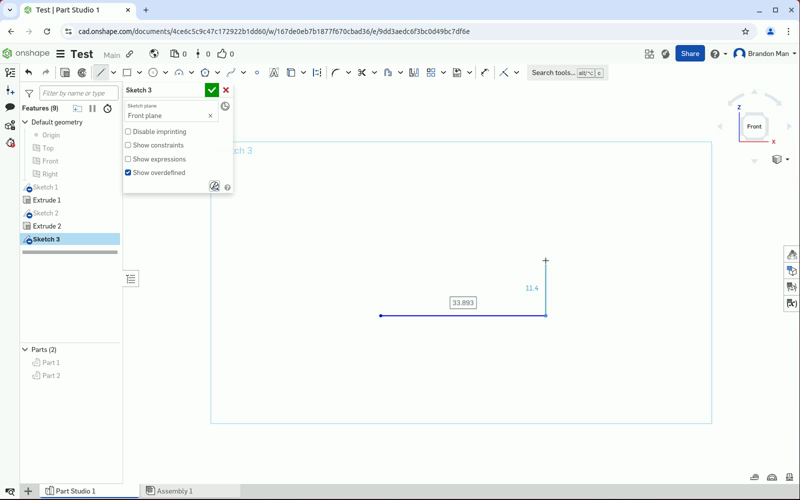
key_down(shift)
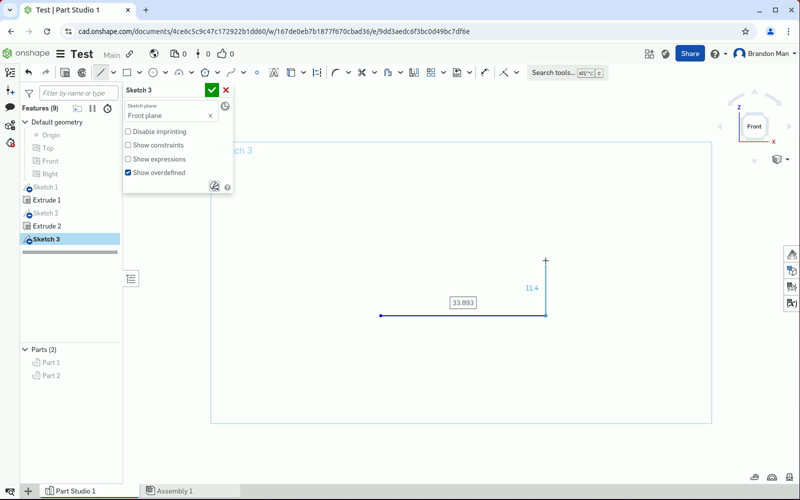
mouse_move(380, 260)
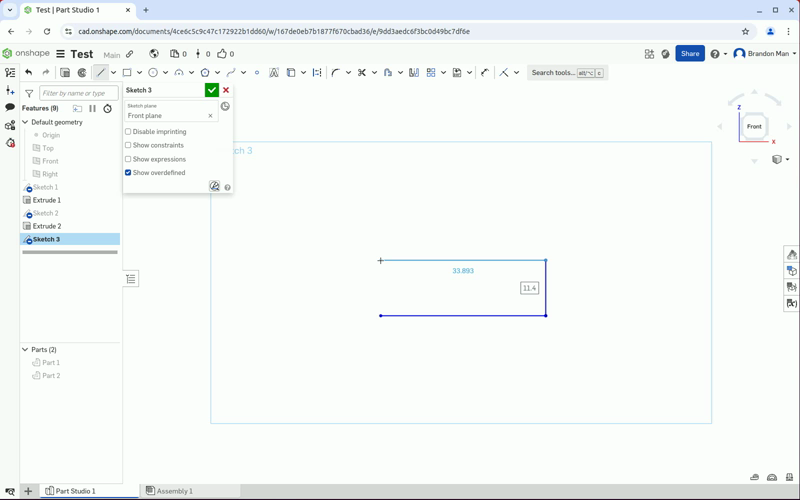
click(380, 260)
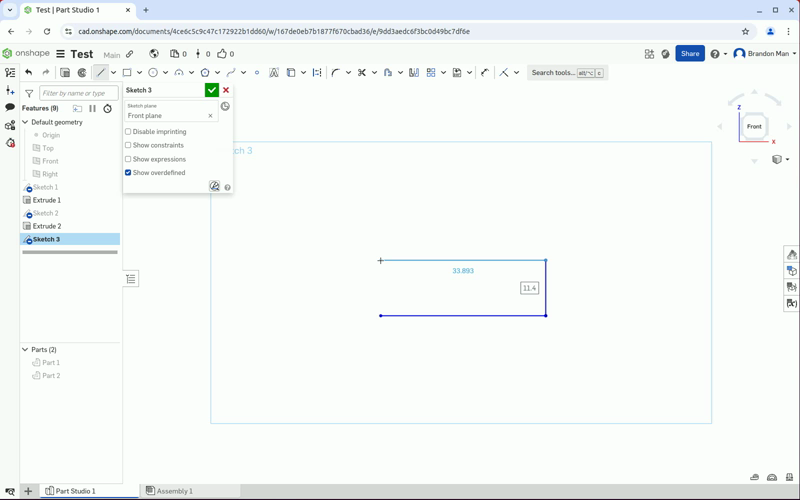
key_up(shift)
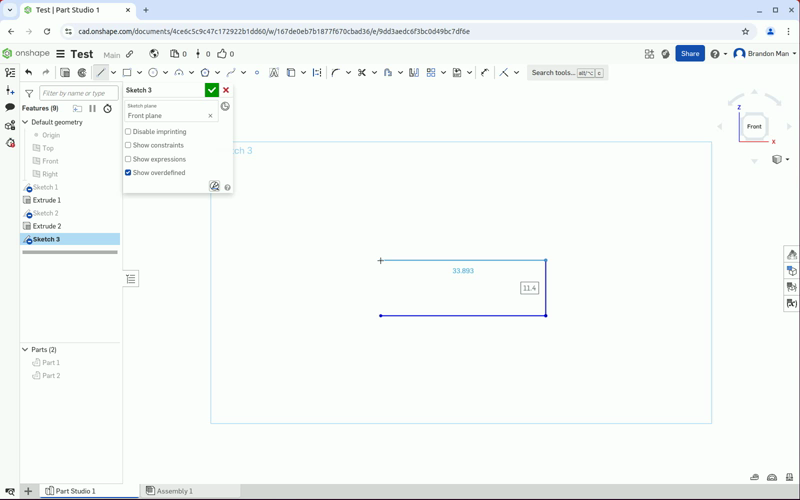
mouse_move(410, 260)
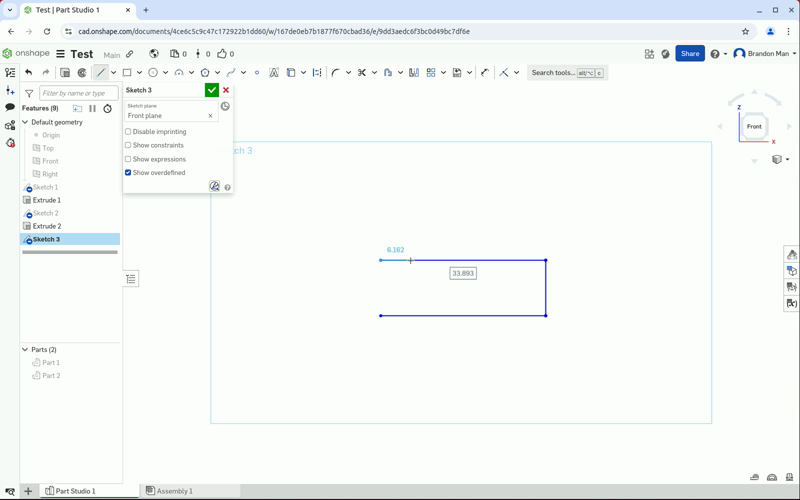
key_down(shift)
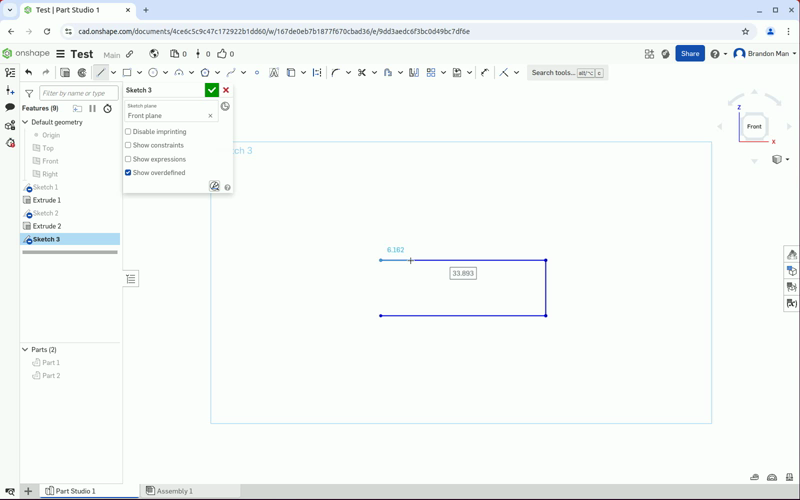
mouse_move(380, 315)
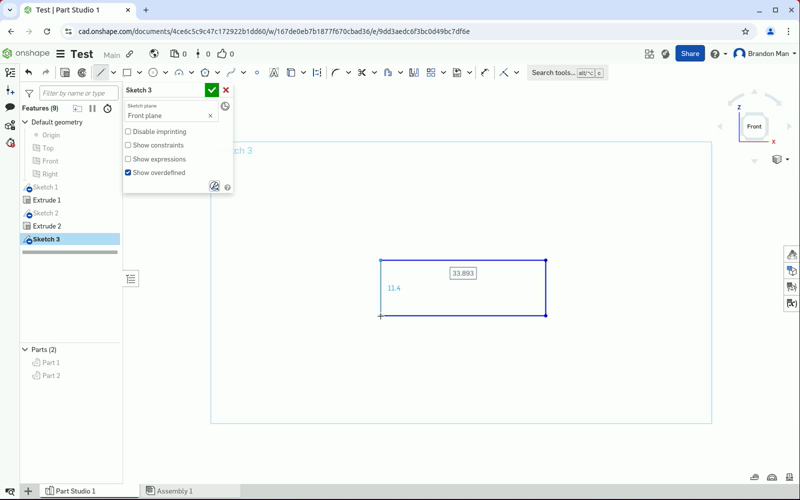
key_up(shift)
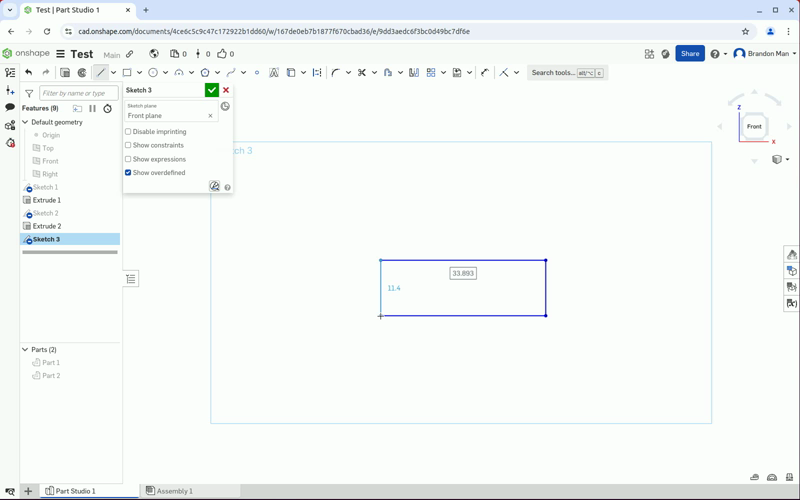
click(380, 315)
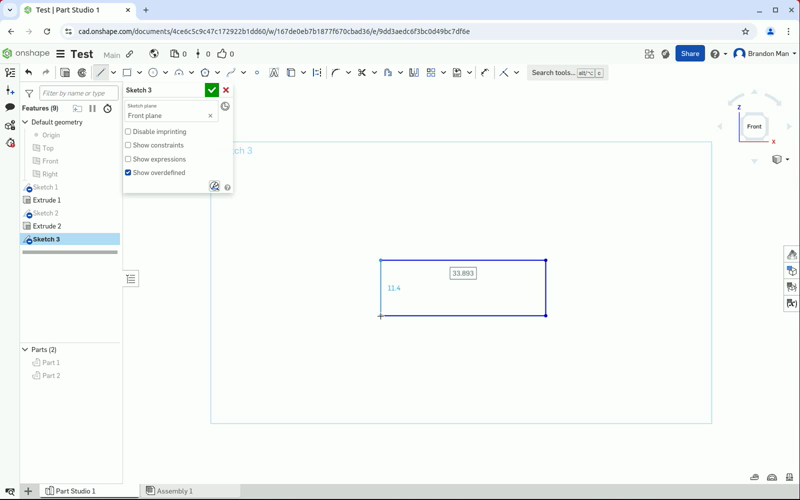
key(esc)
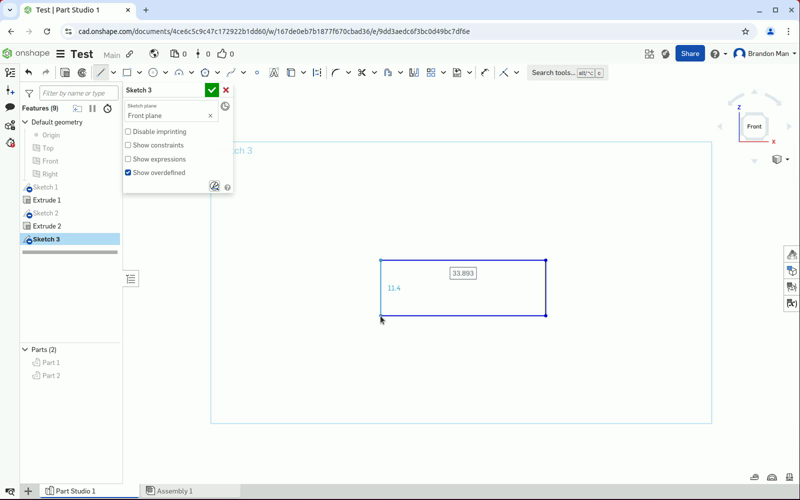
mouse_move(533, 294)
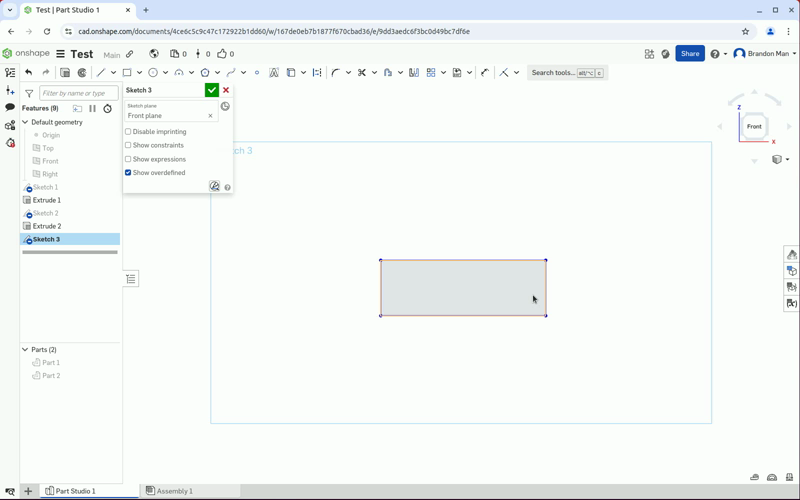
click(533, 294)
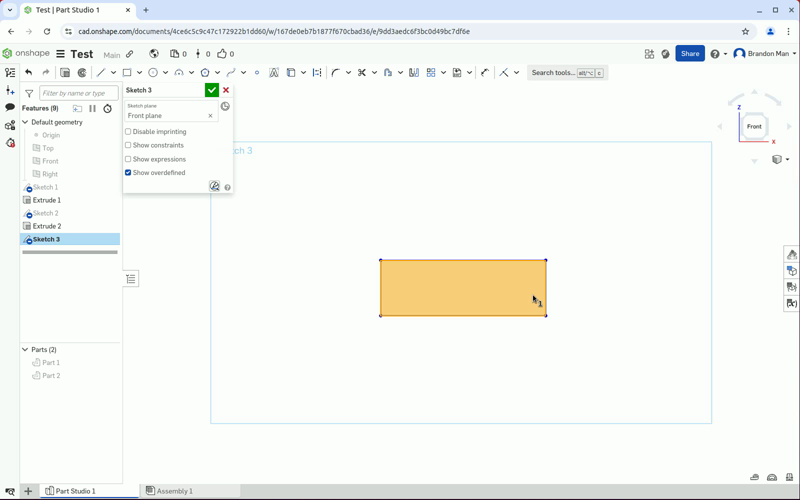
mouse_move(73, 352)
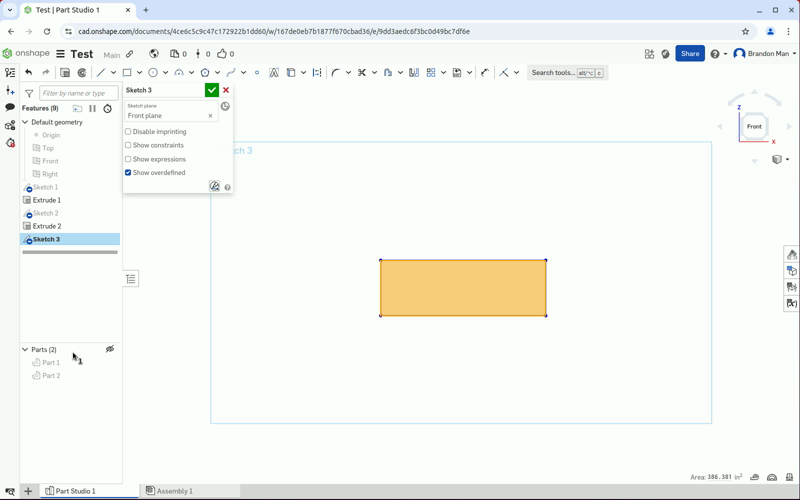
key(shift+y)
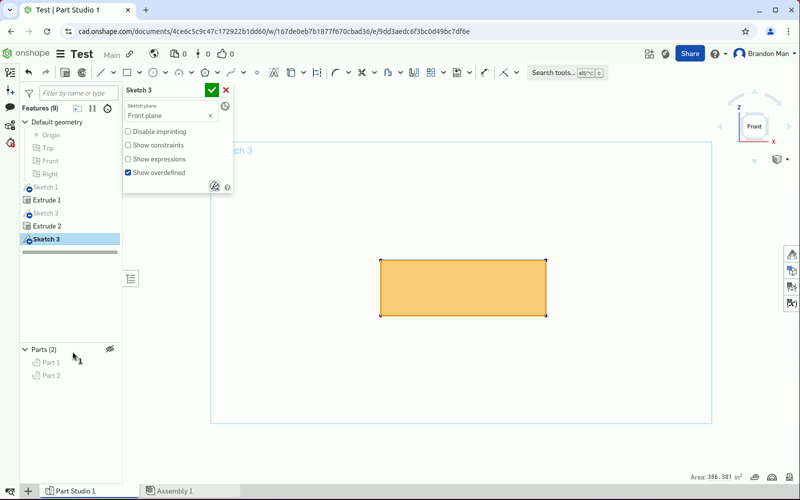
key(shift+e)
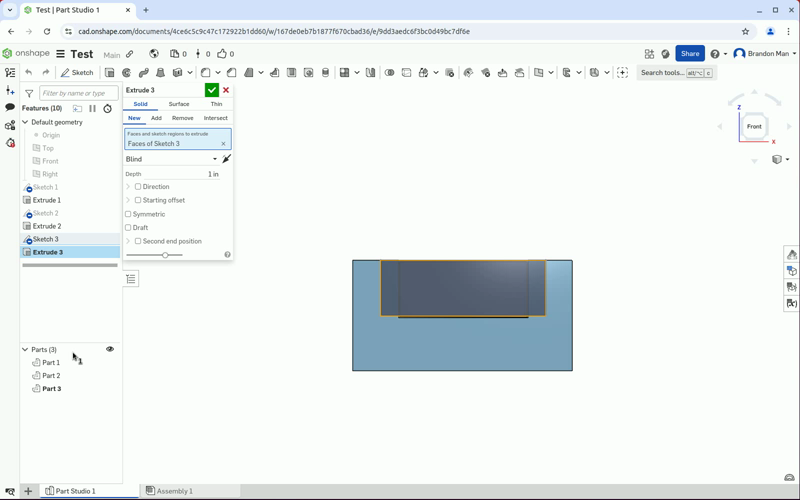
mouse_move(143, 106)
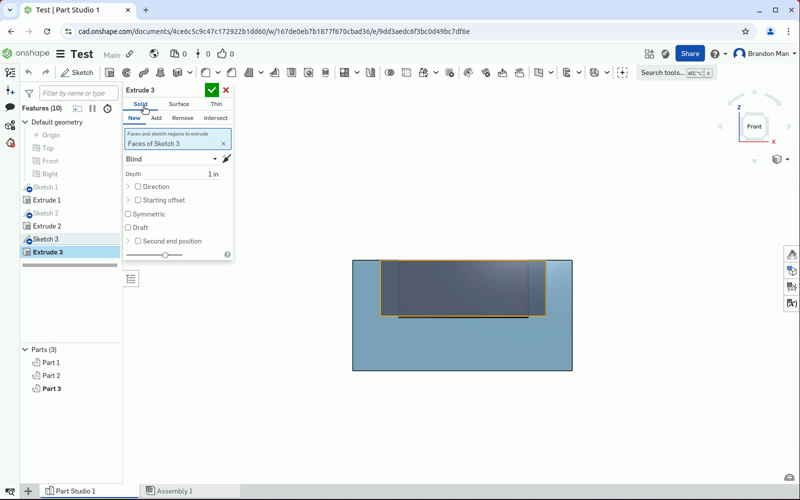
click(143, 106)
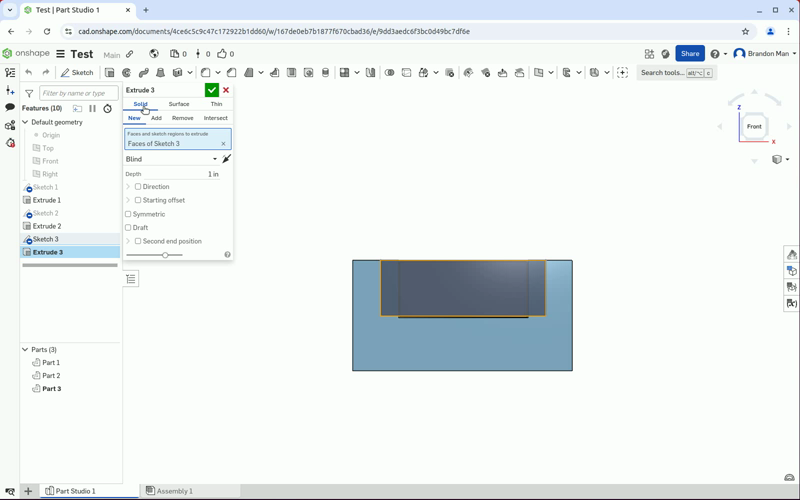
mouse_move(186, 120)
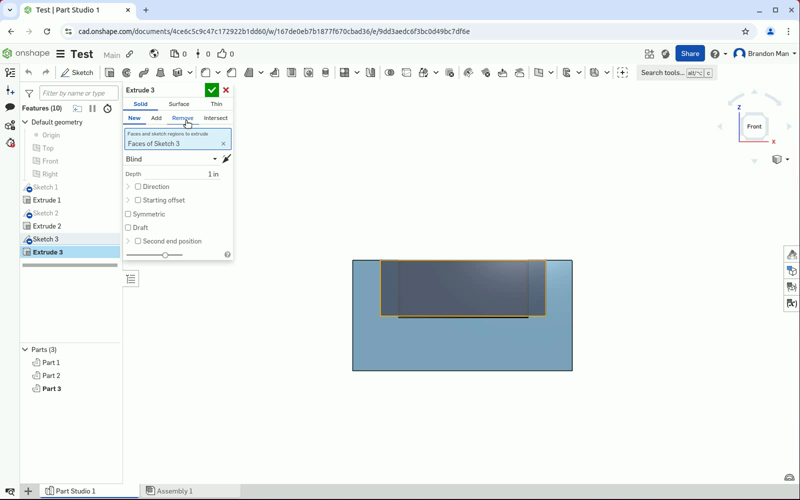
click(186, 120)
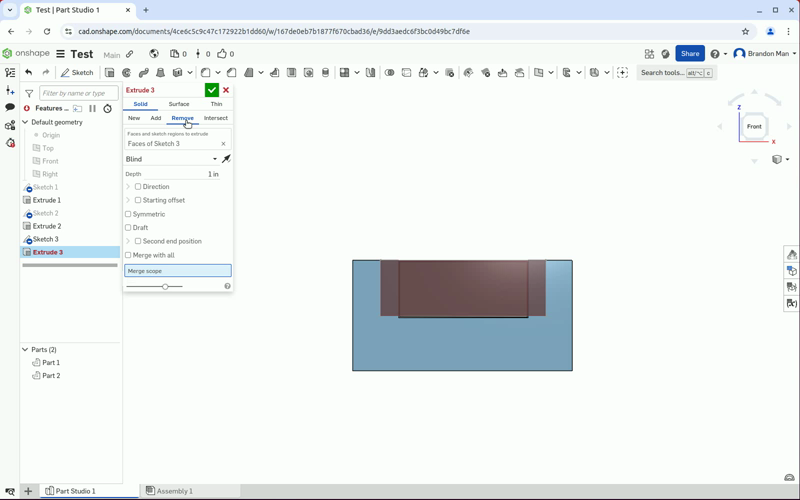
key(tab, 4)
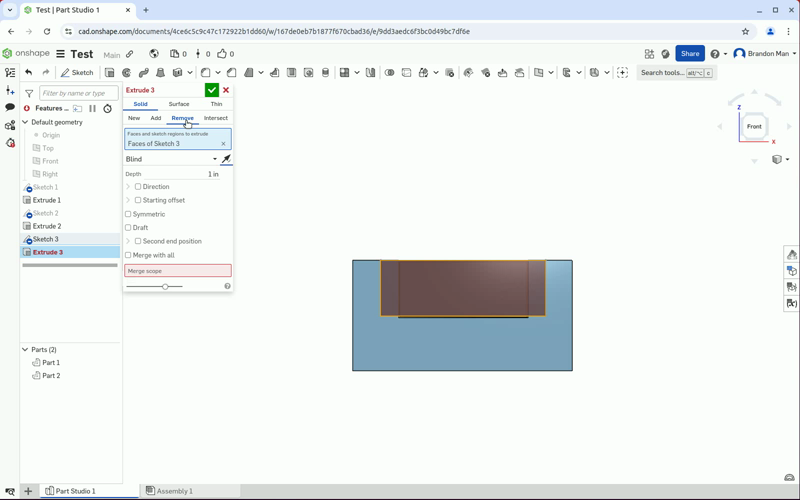
text(16.85)
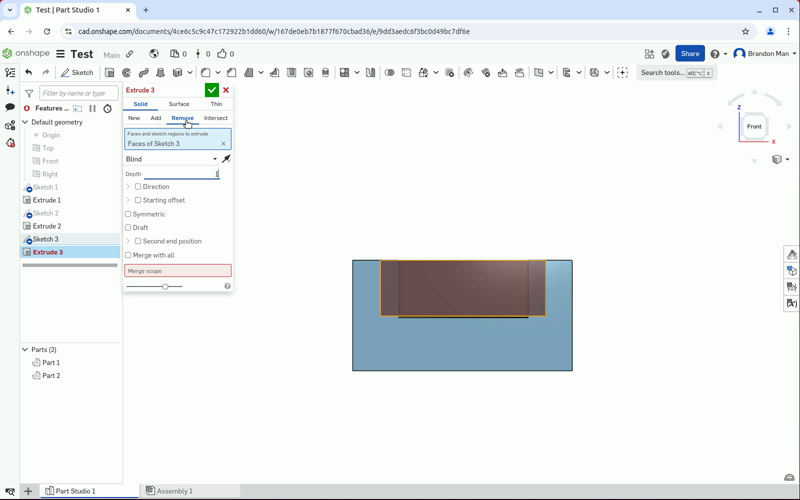
key(tab, 6)
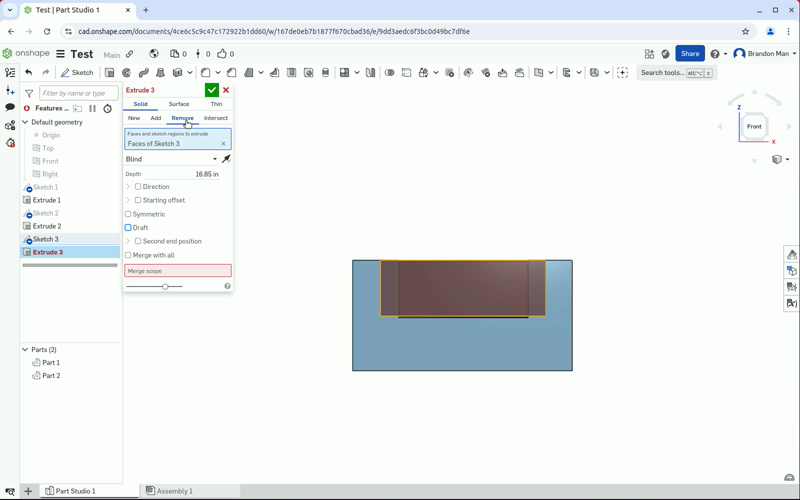
key(space)
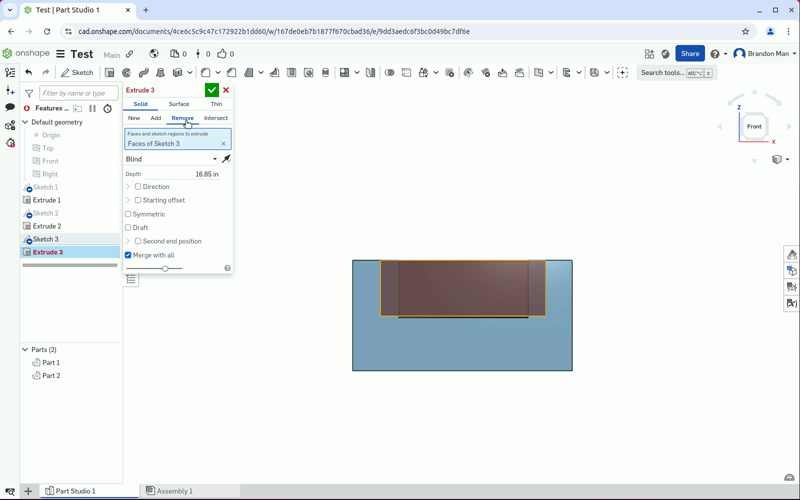
key(enter)
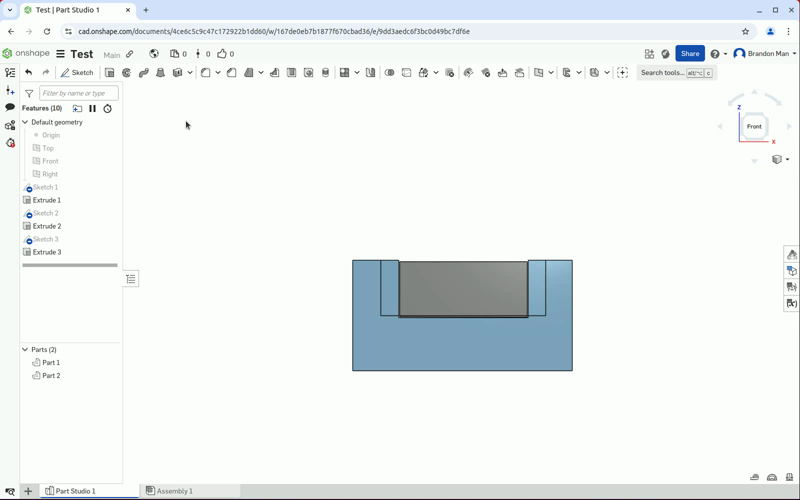
key(shift+h)
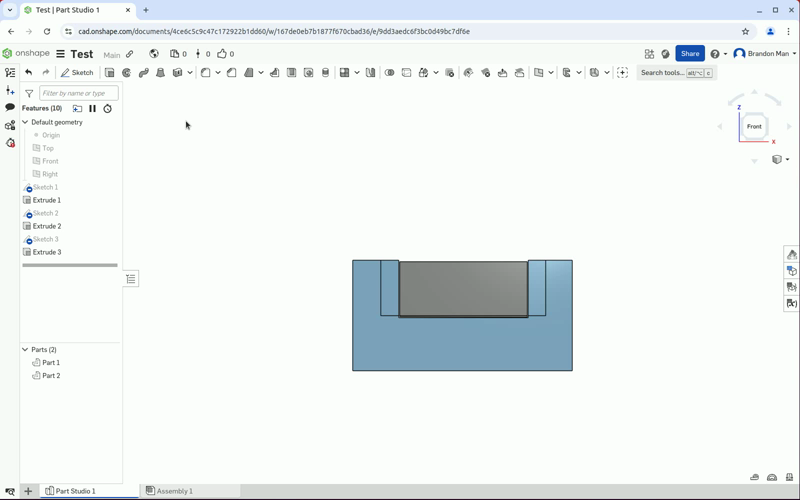
key(shift+h)
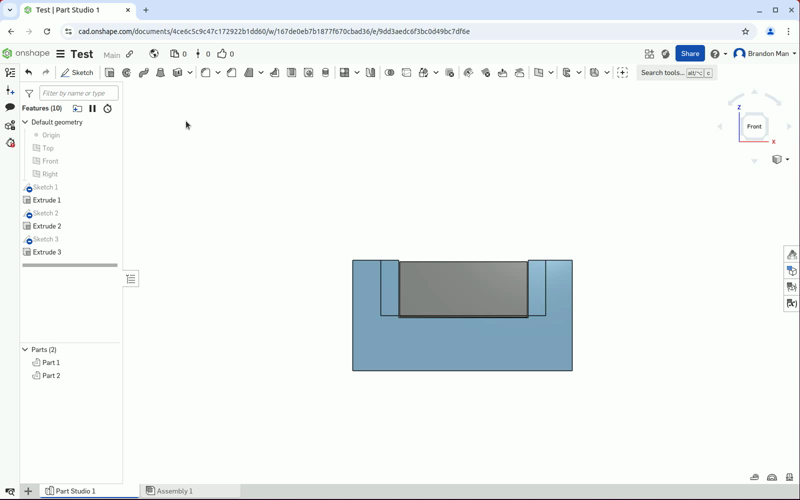
key(shift+7)
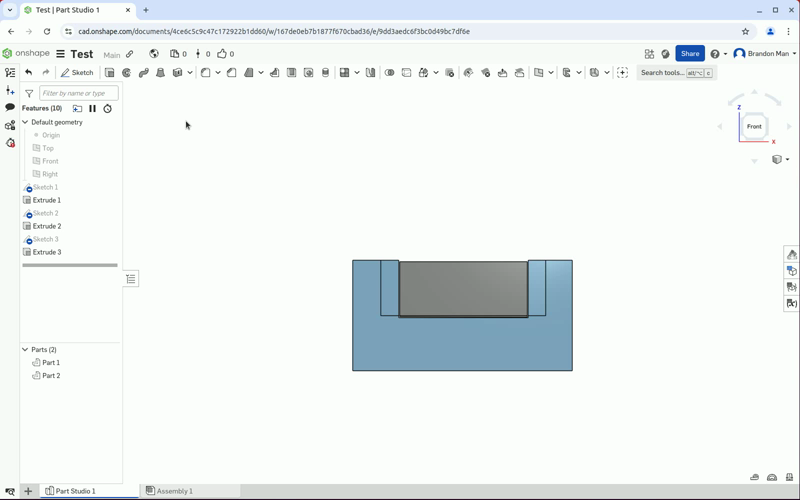
key(left, 2)
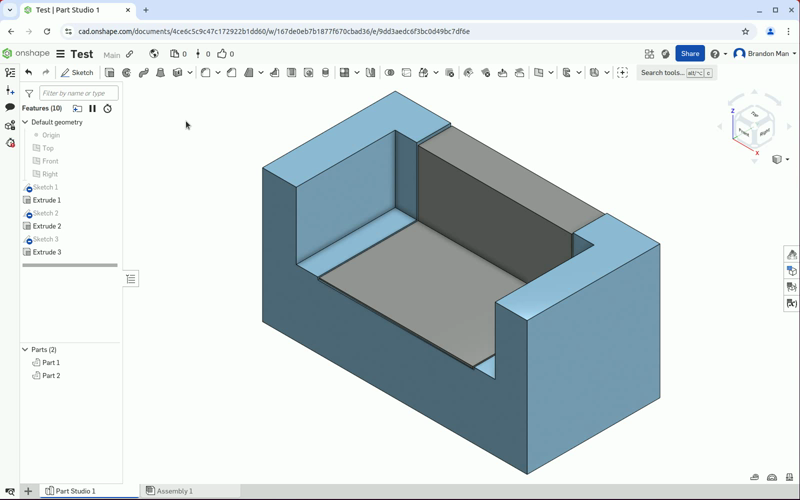
key(down, 2)
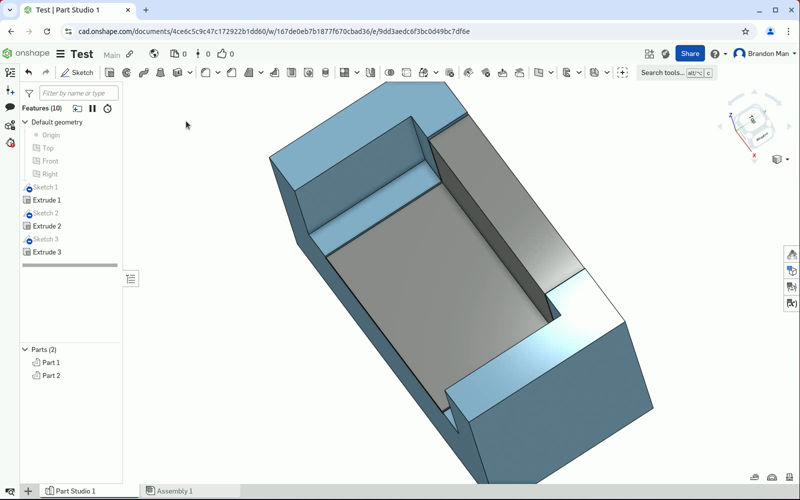
key(up, 2)
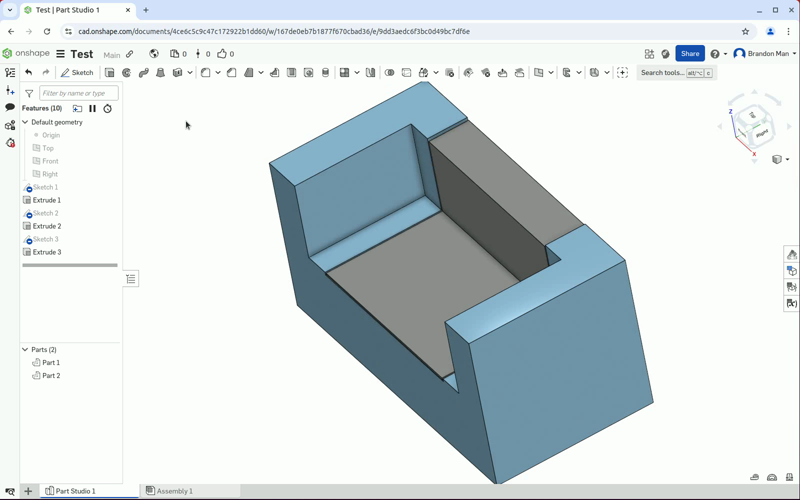
key(right, 2)
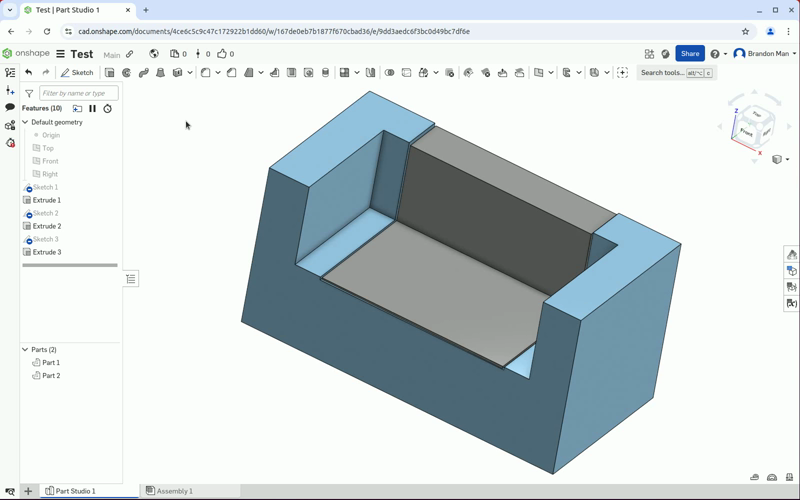
mouse_move(73, 189)
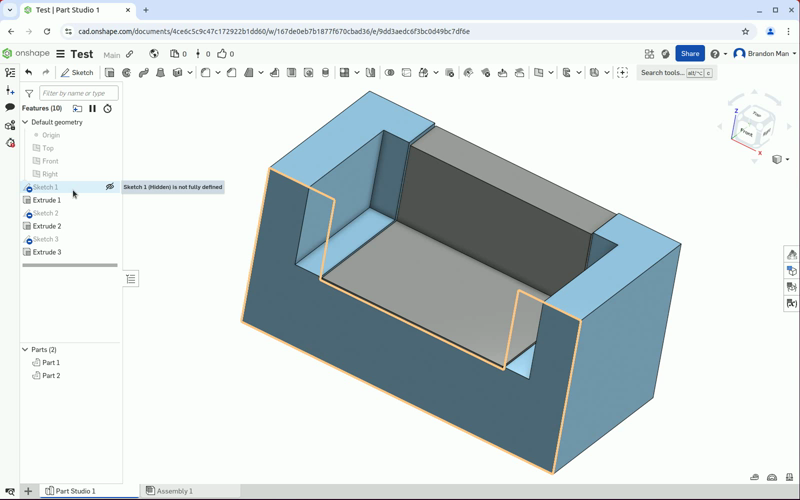
click(73, 189)